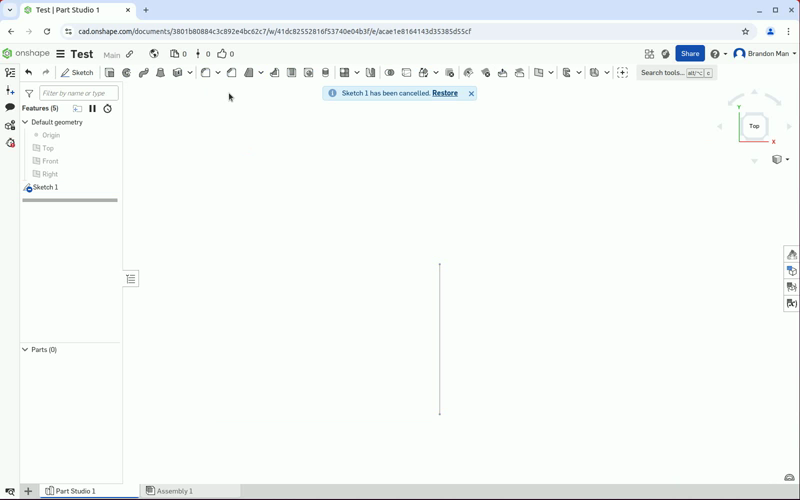
key(shift+h)
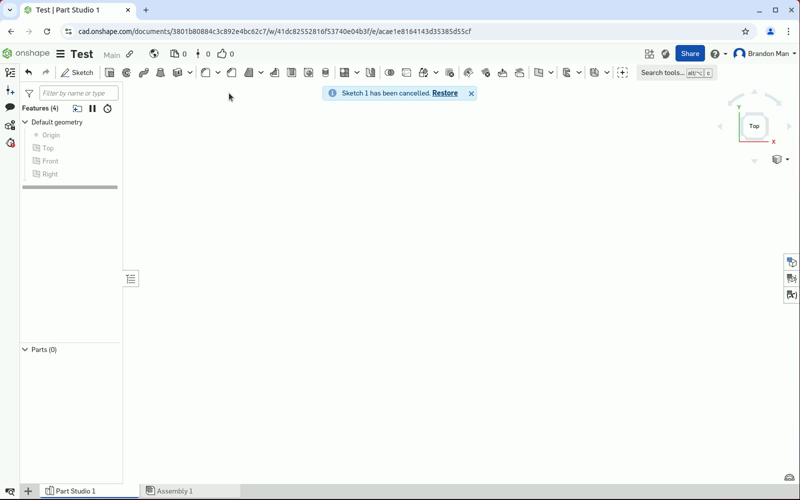
mouse_move(73, 352)
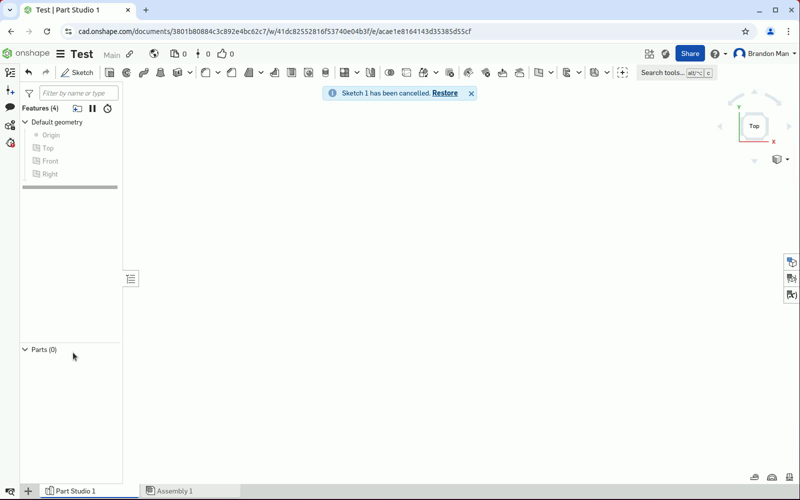
key(y)
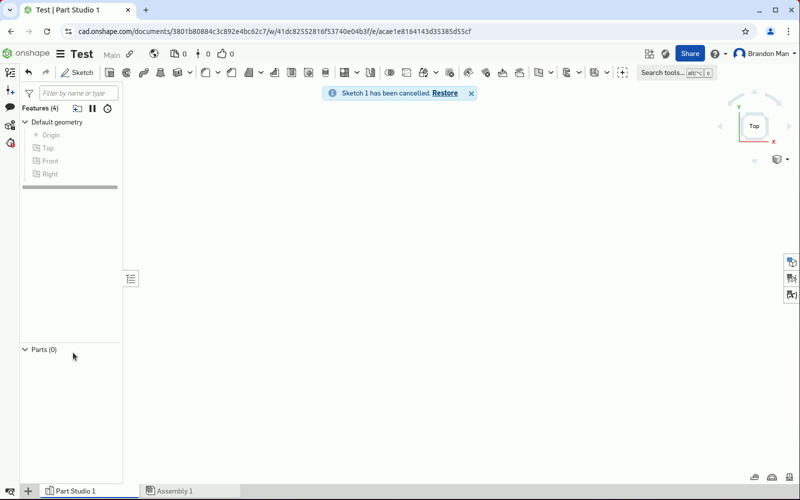
key(shift+p)
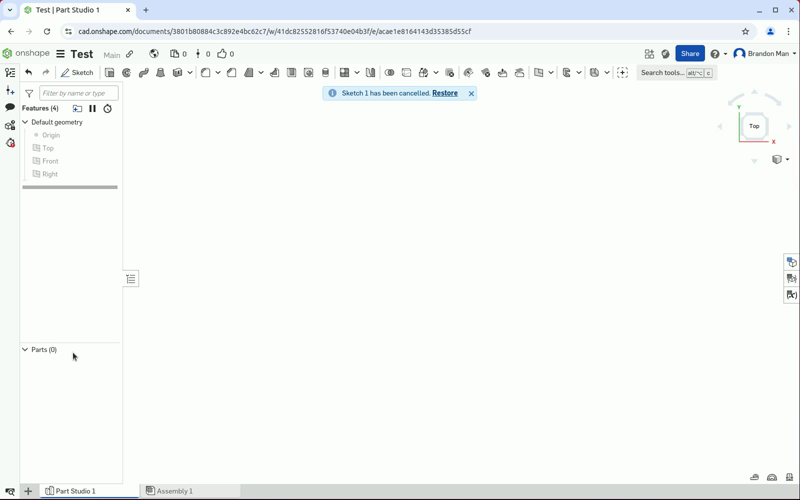
key(space)
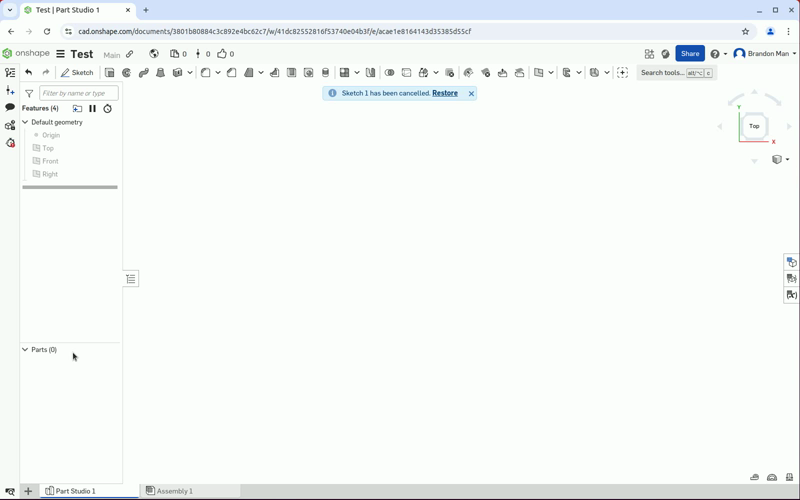
key_down(shift)
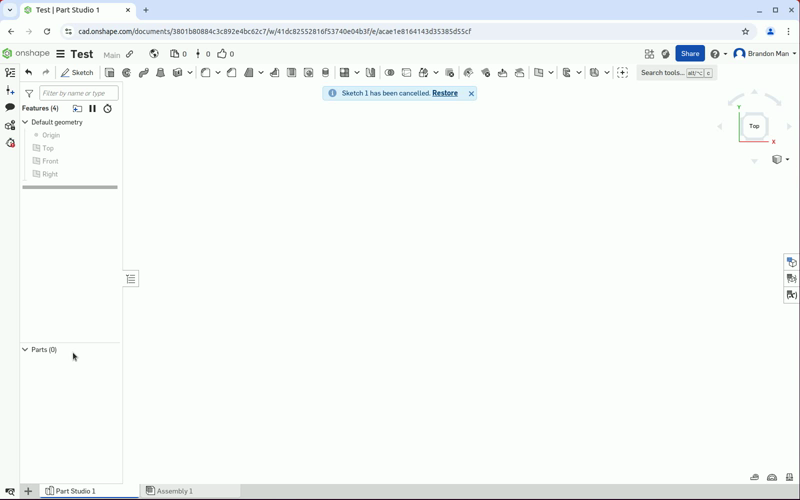
key(up)
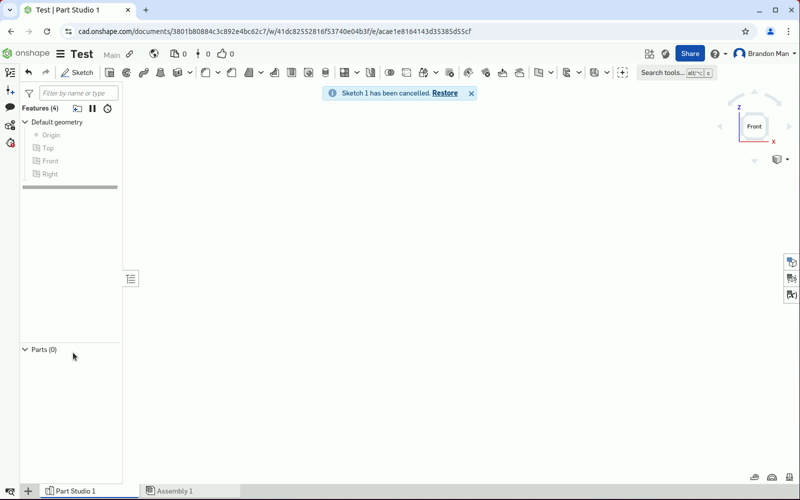
key_up(shift)
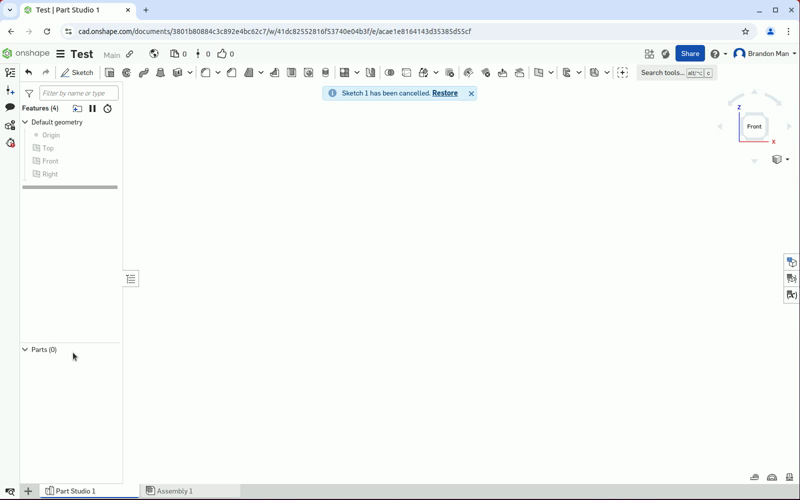
mouse_move(73, 352)
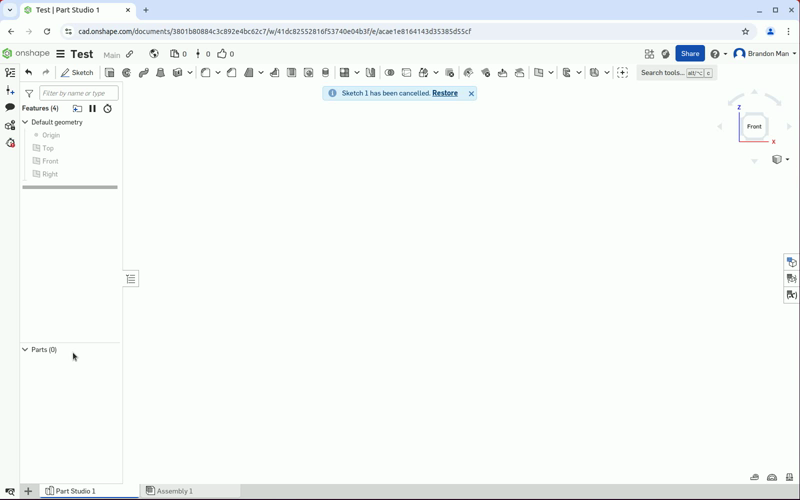
key(shift+y)
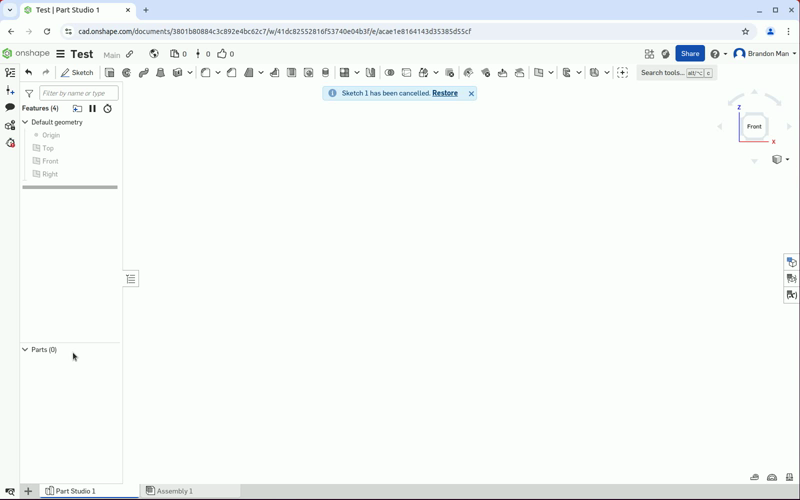
key(shift+s)
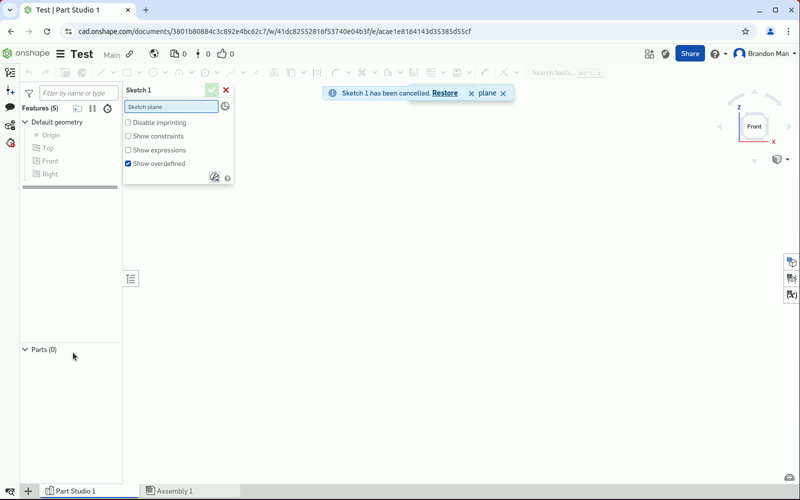
mouse_move(73, 163)
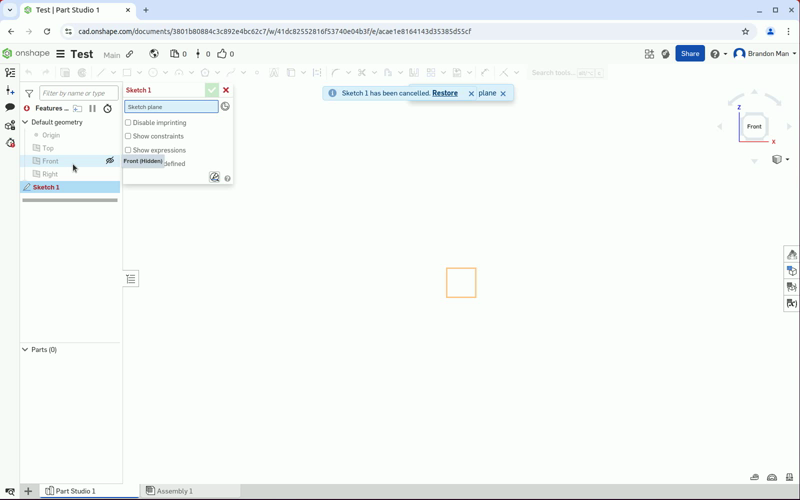
click(73, 163)
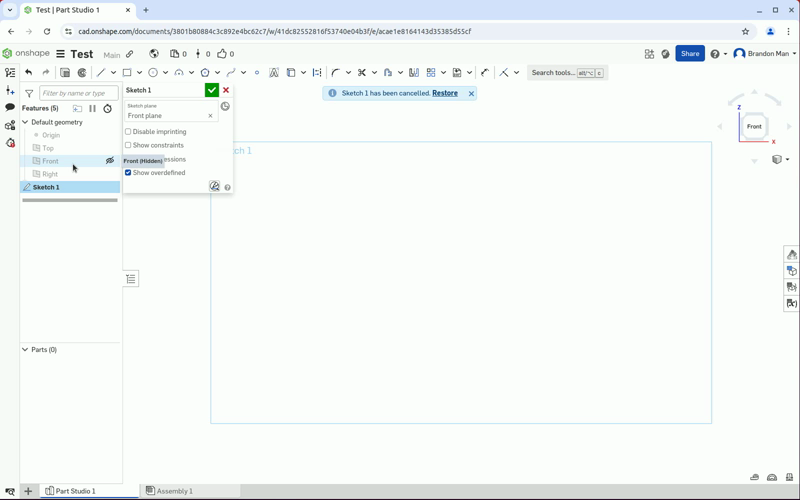
mouse_move(73, 352)
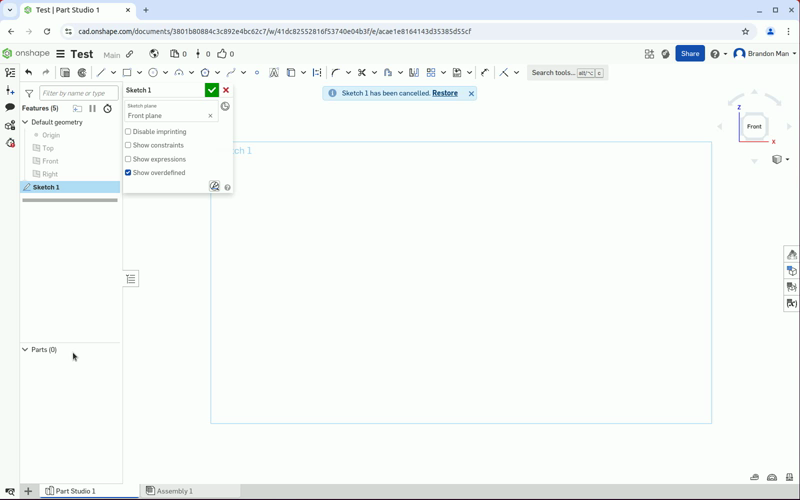
key(y)
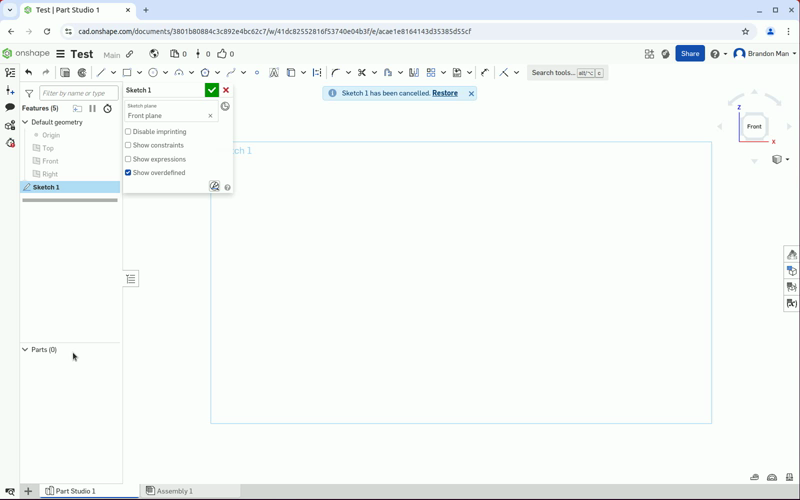
key(l)
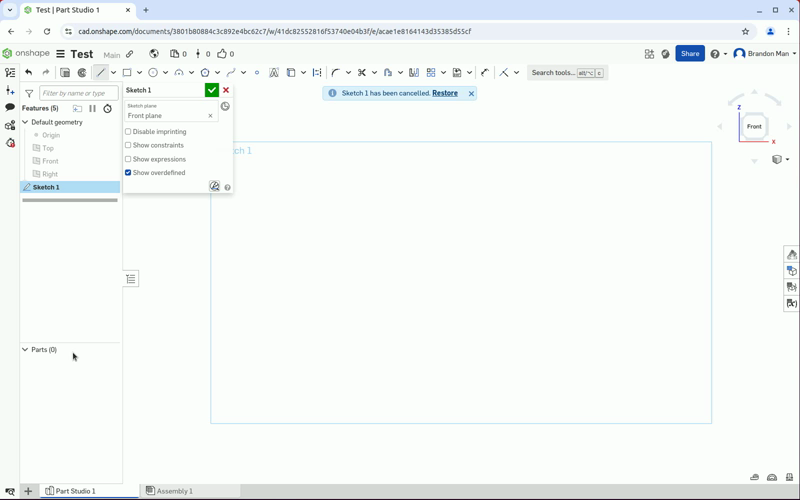
key_down(shift)
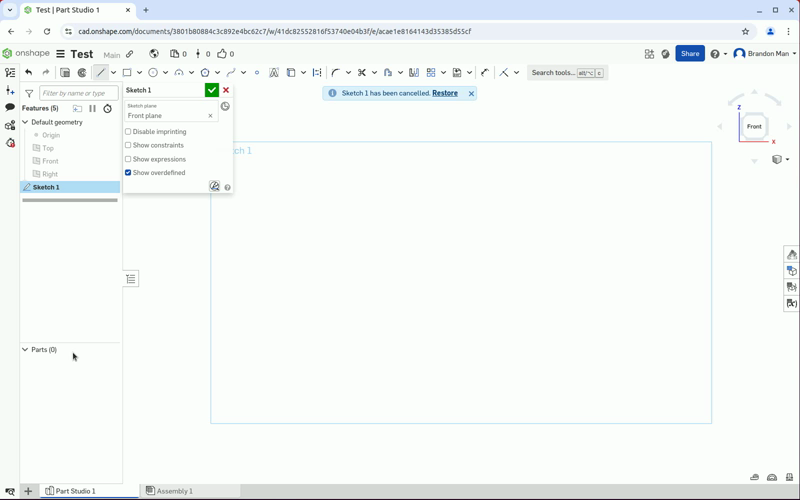
mouse_move(460, 282)
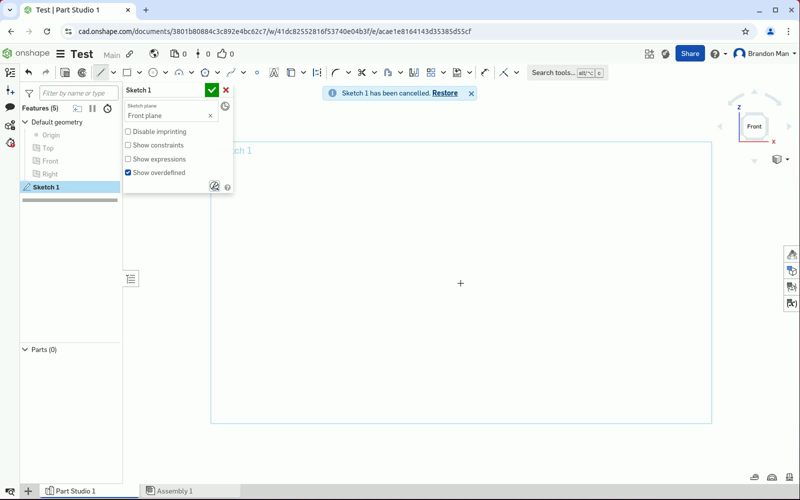
click(460, 282)
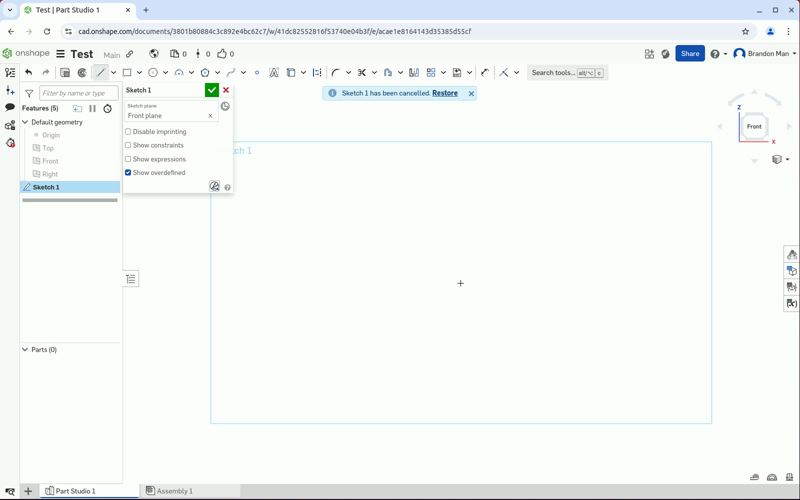
key_up(shift)
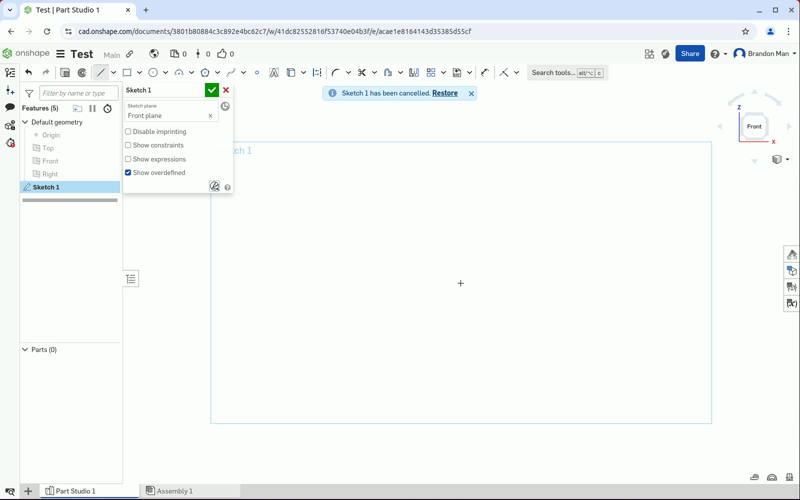
key_down(shift)
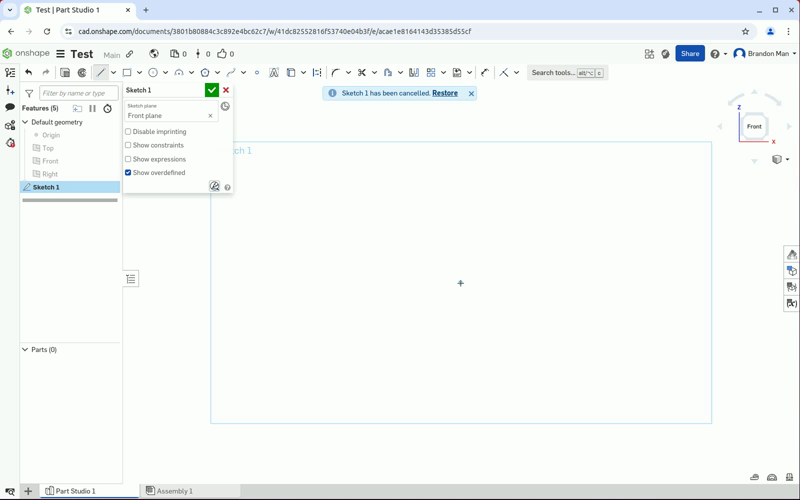
mouse_move(573, 282)
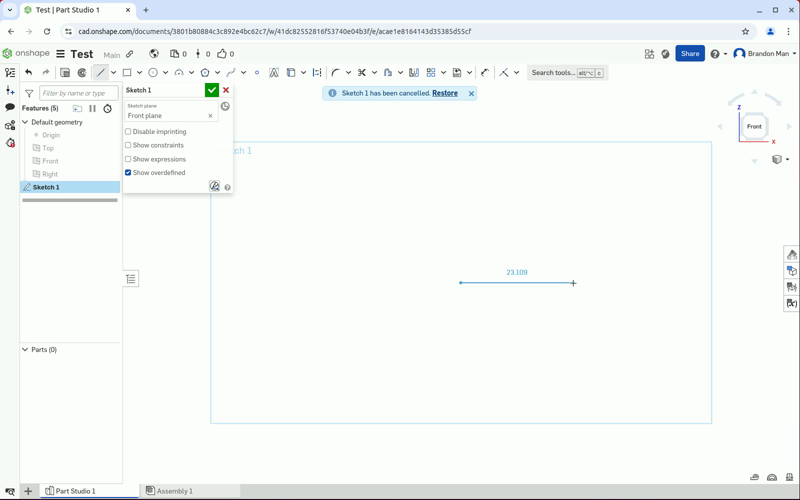
click(573, 282)
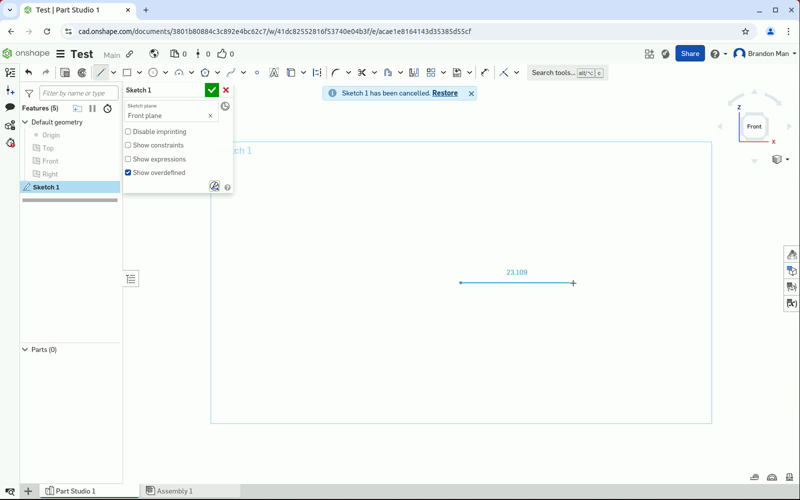
key_up(shift)
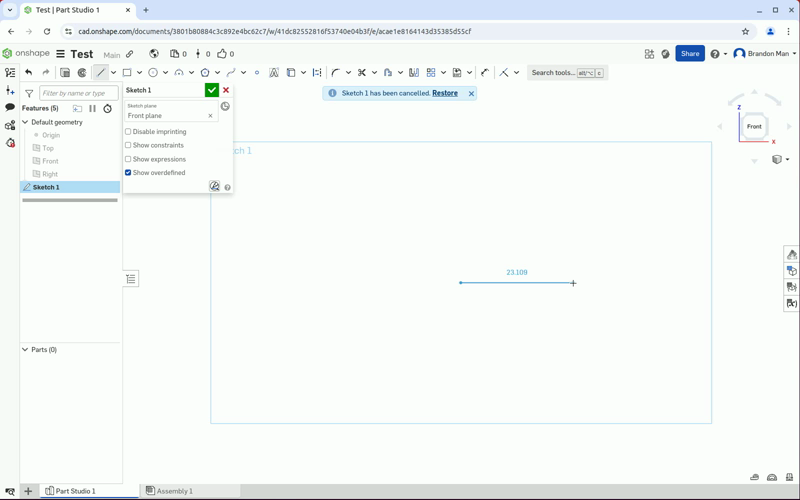
key_down(shift)
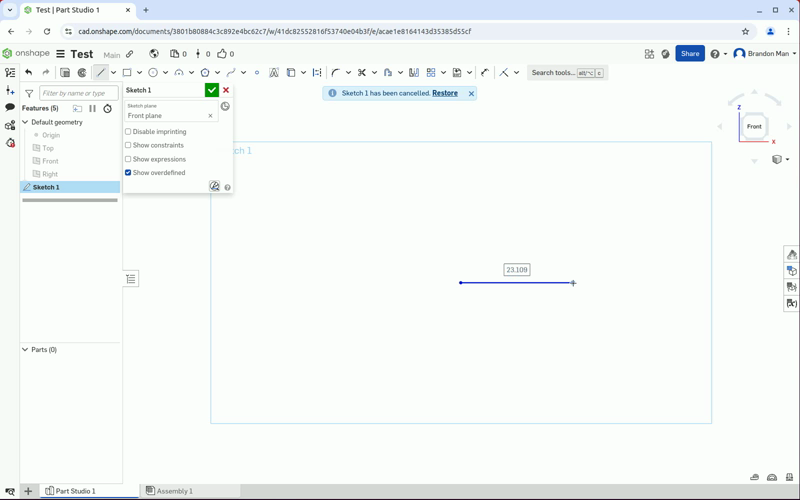
mouse_move(589, 282)
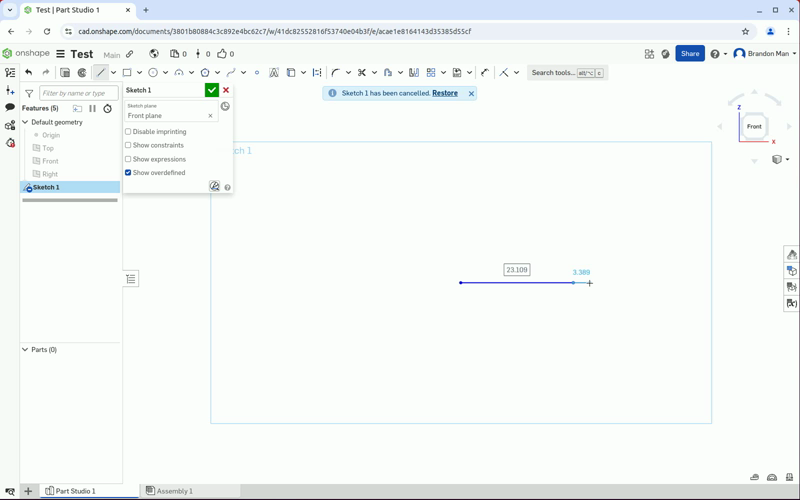
mouse_move(573, 245)
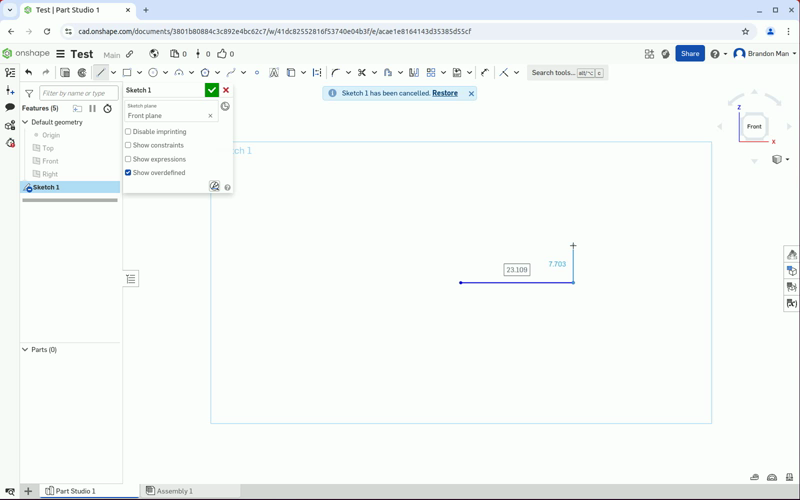
click(573, 245)
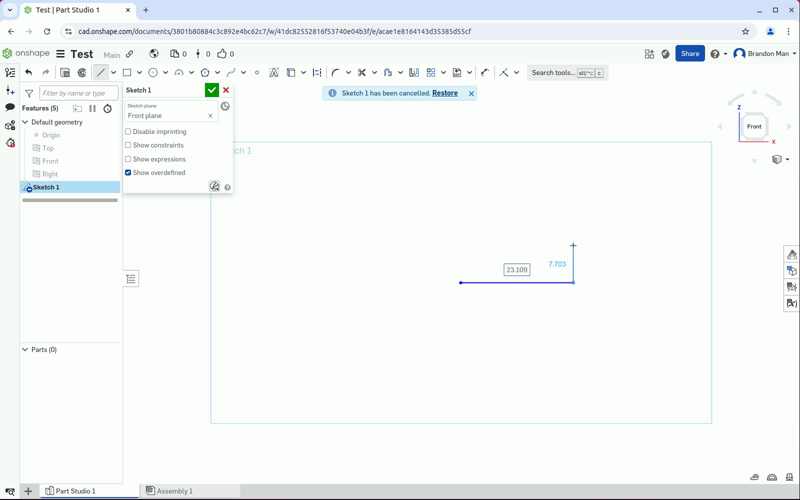
key_up(shift)
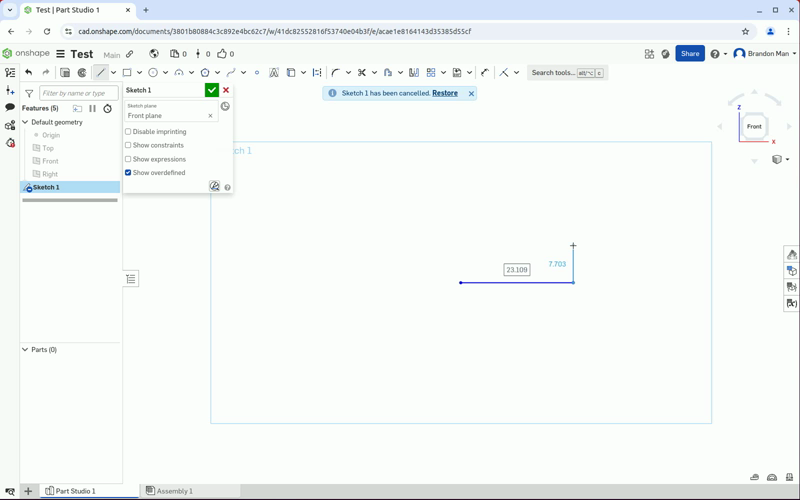
key_down(shift)
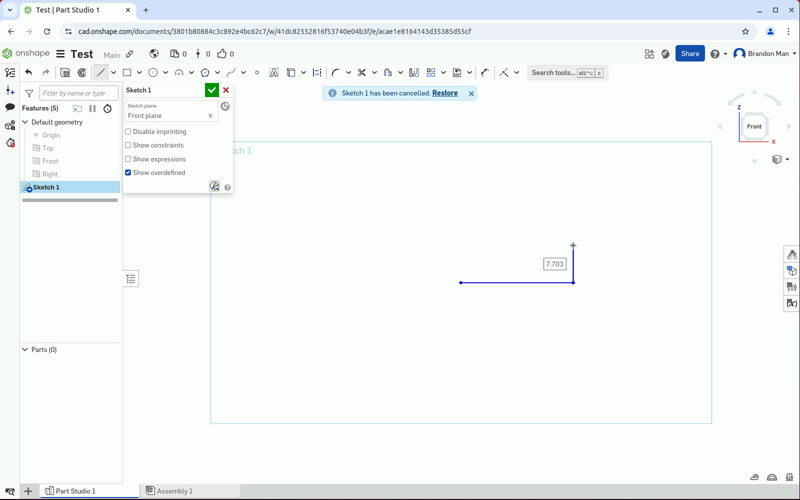
mouse_move(460, 245)
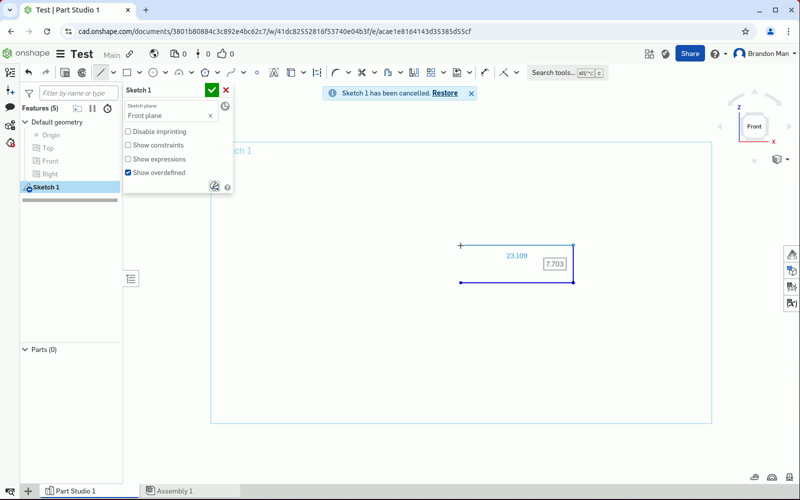
click(460, 245)
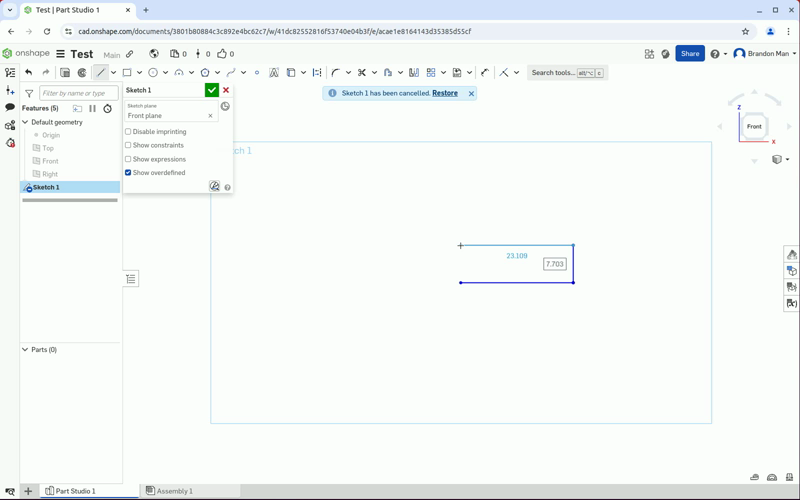
key_up(shift)
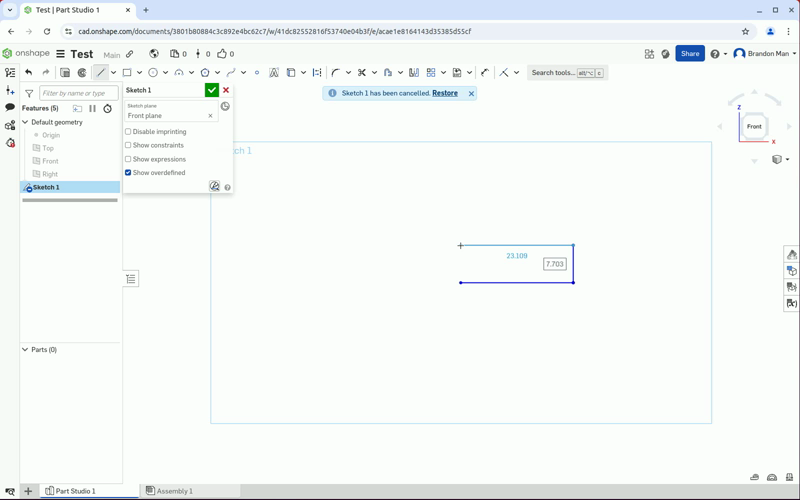
mouse_move(490, 245)
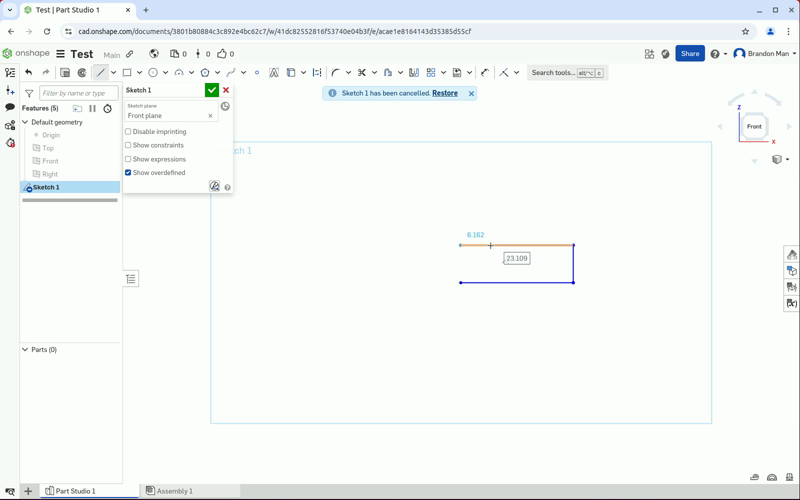
key_down(shift)
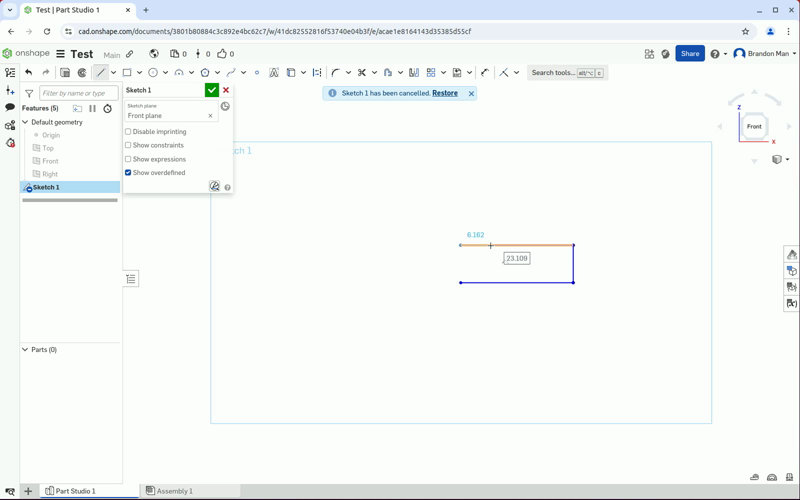
mouse_move(460, 282)
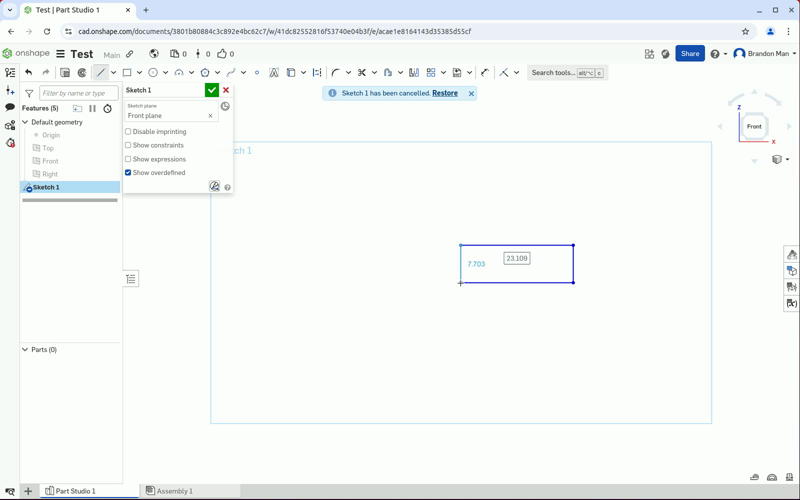
key_up(shift)
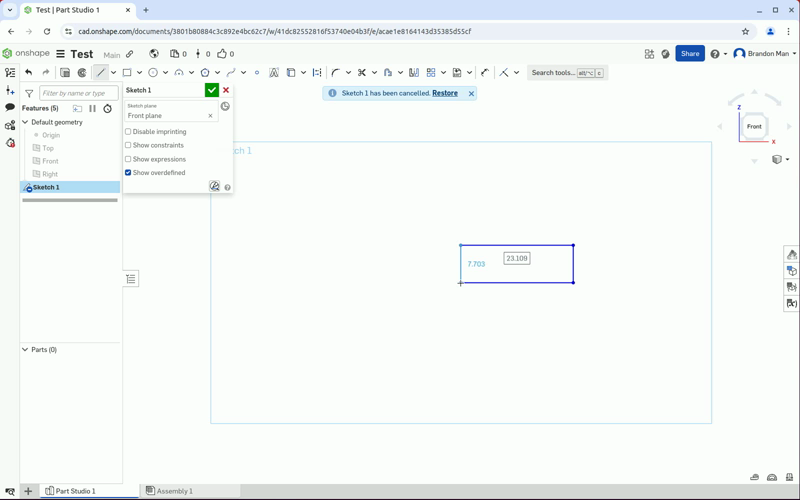
click(460, 282)
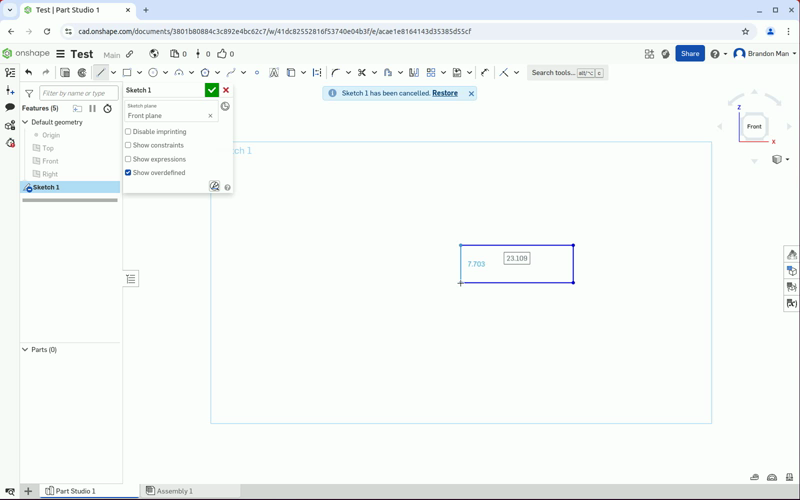
key(esc)
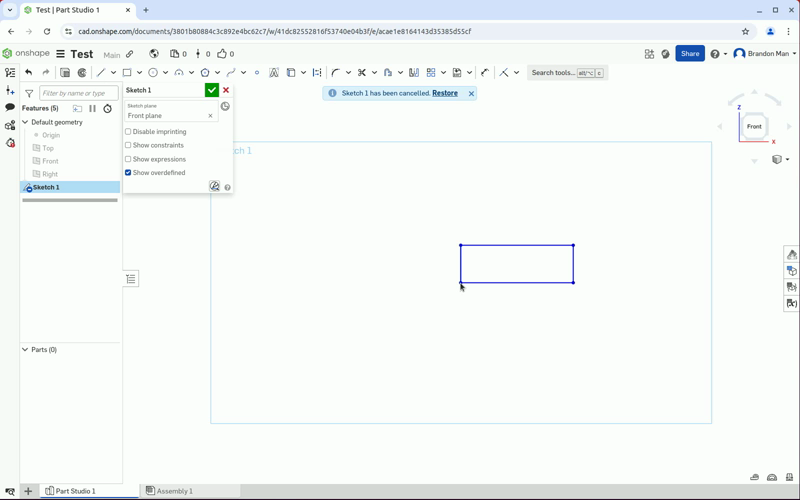
mouse_move(486, 251)
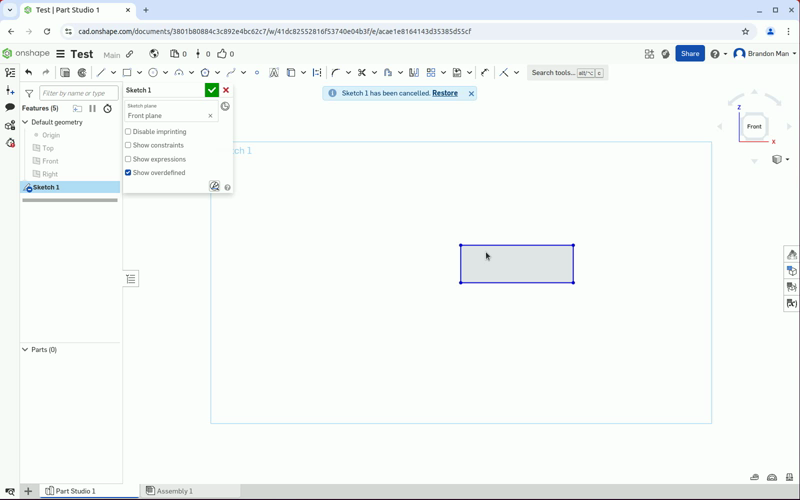
click(486, 251)
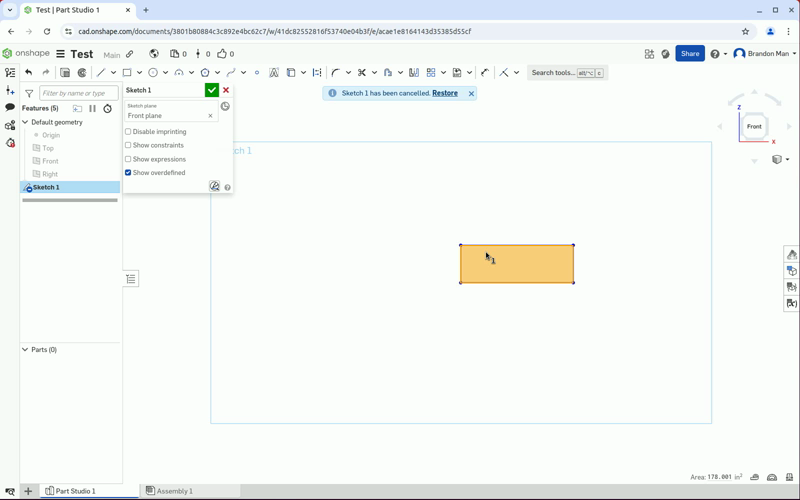
mouse_move(73, 352)
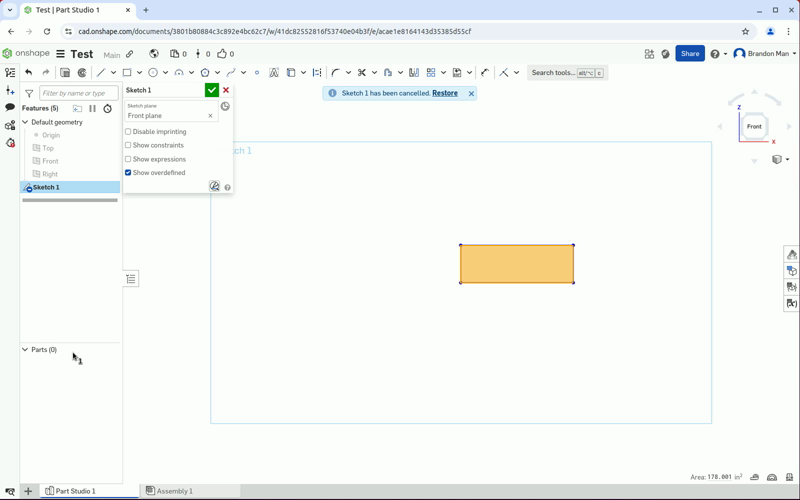
key(shift+y)
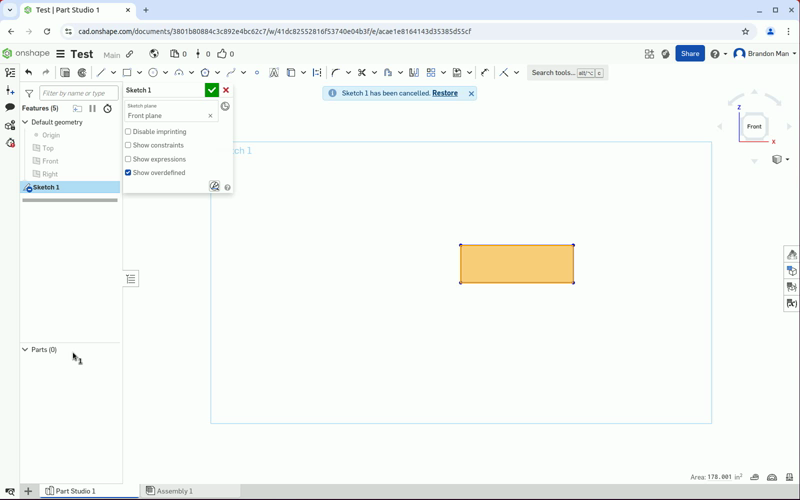
key(shift+e)
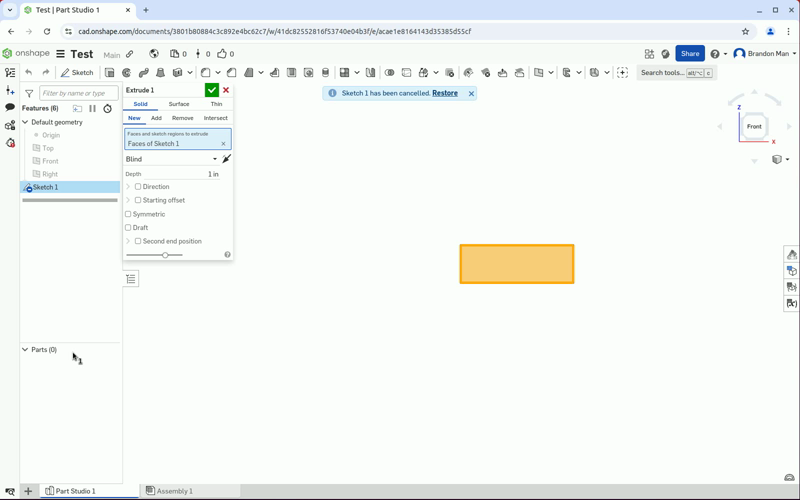
mouse_move(143, 106)
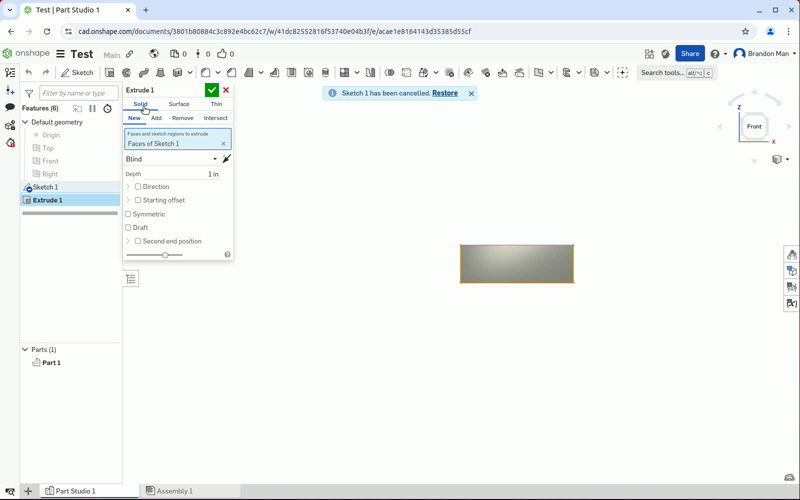
click(143, 106)
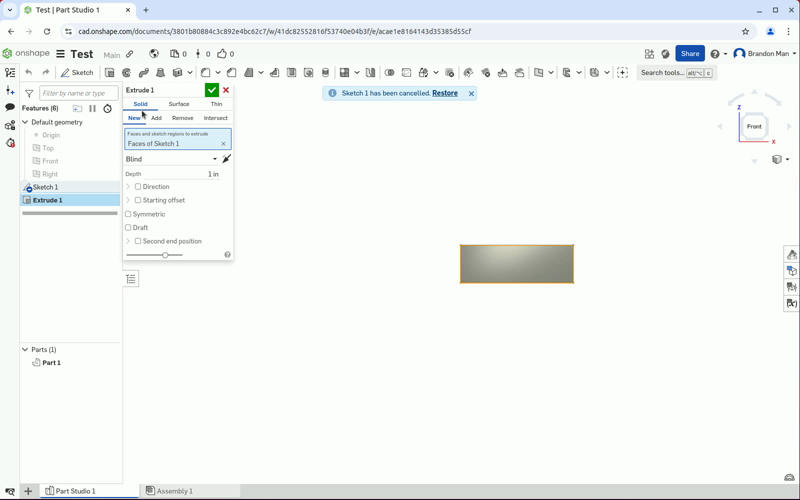
mouse_move(137, 120)
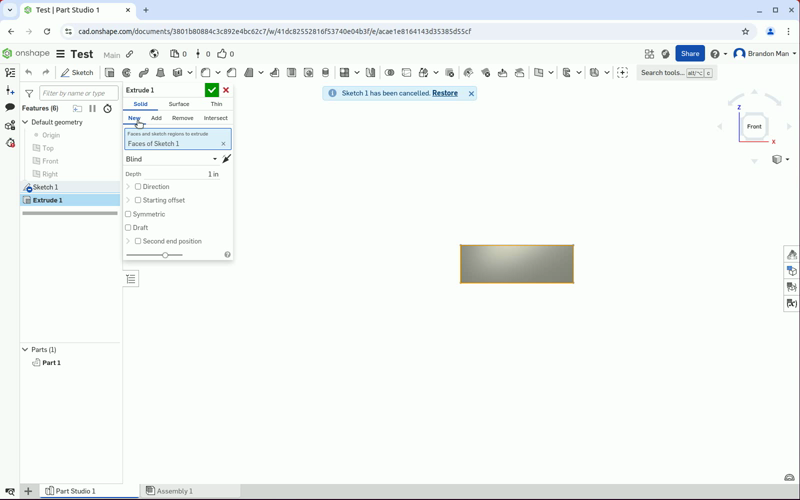
click(137, 120)
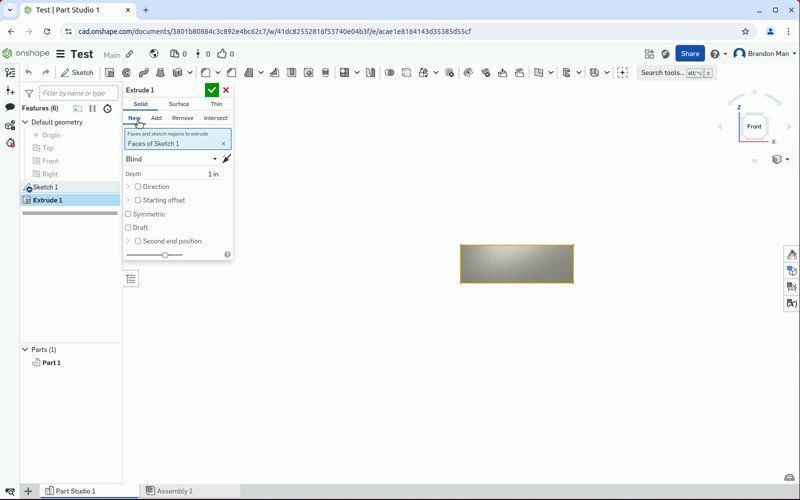
key(tab, 4)
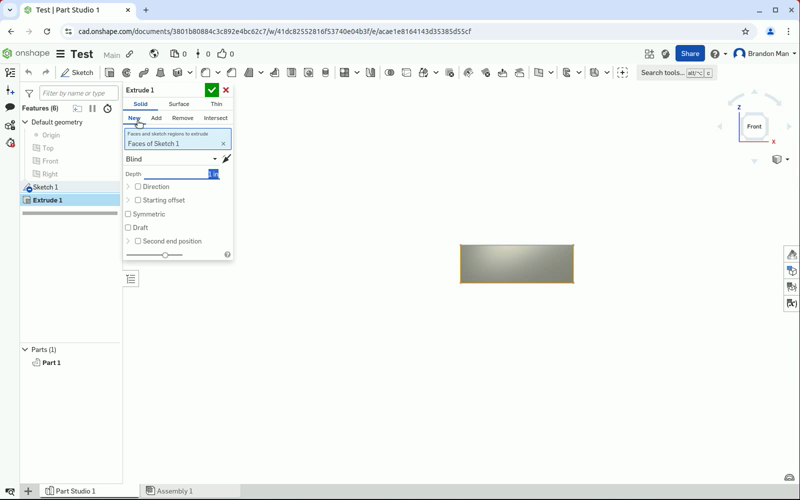
text(11.554)
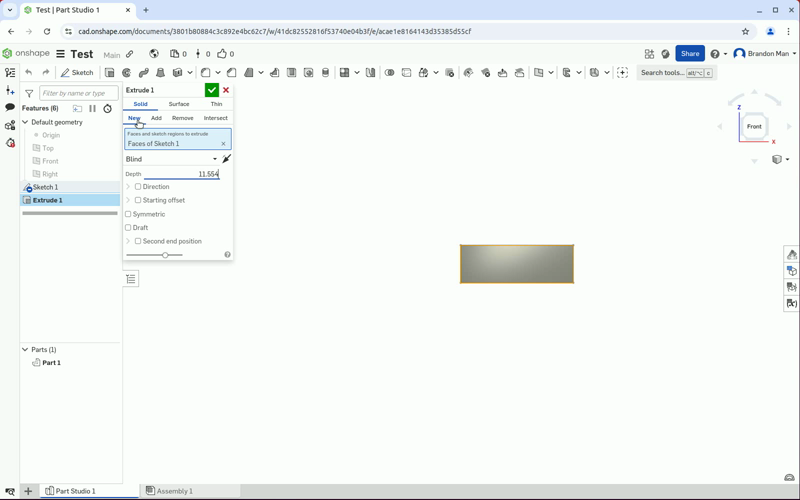
key(enter)
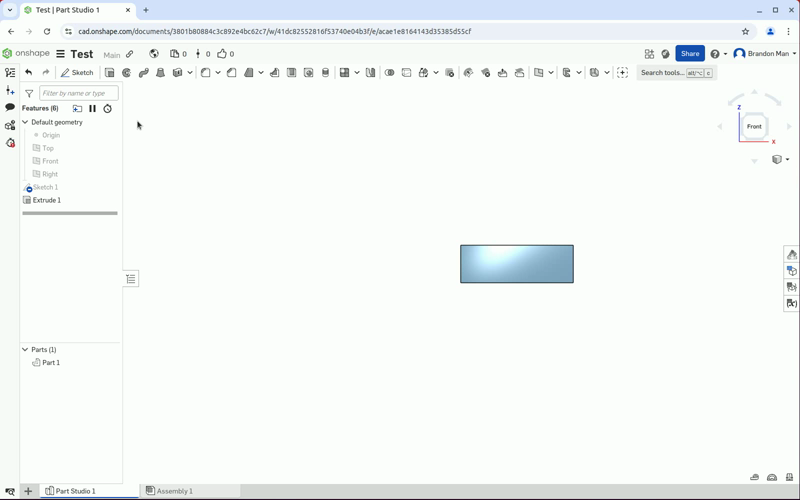
key(shift+h)
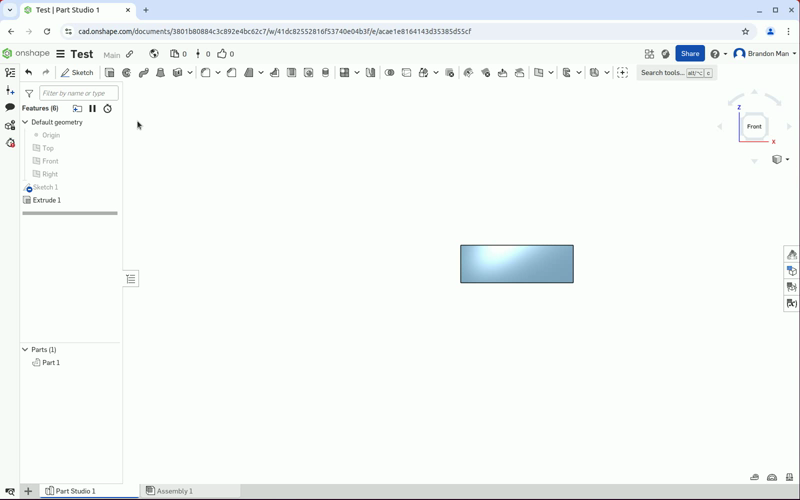
key(shift+h)
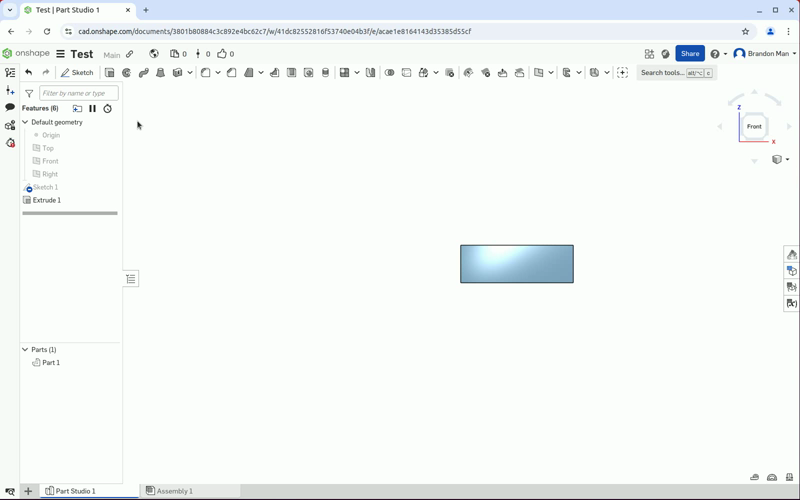
mouse_move(73, 189)
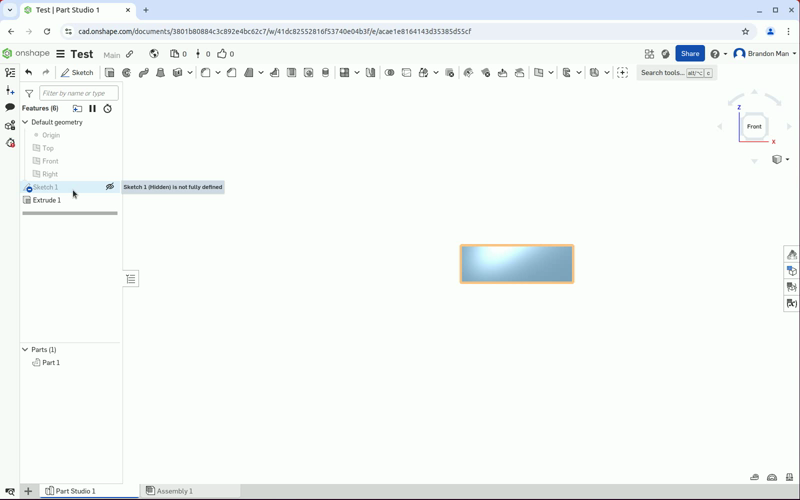
click(73, 189)
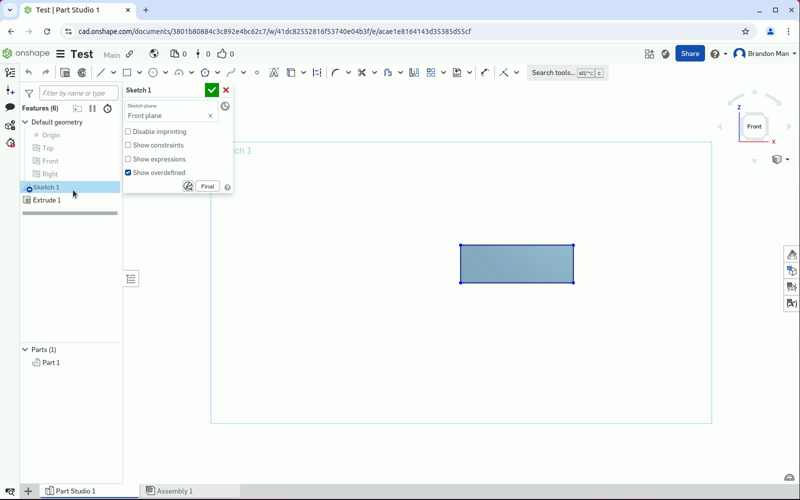
mouse_move(229, 92)
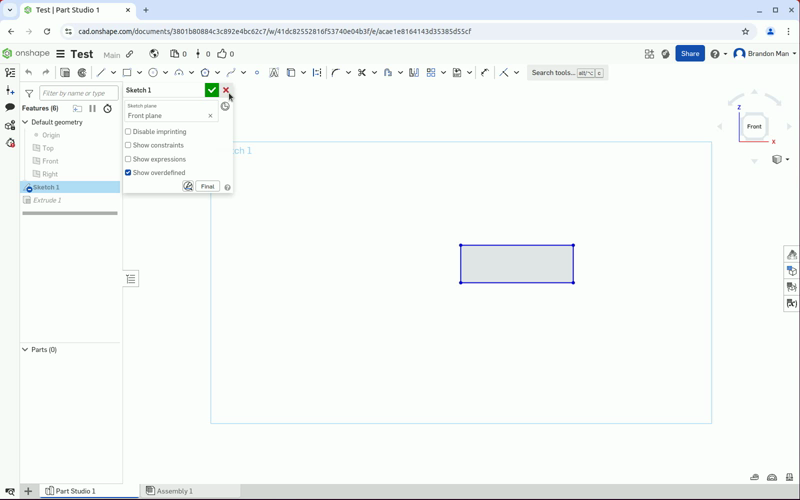
click(229, 92)
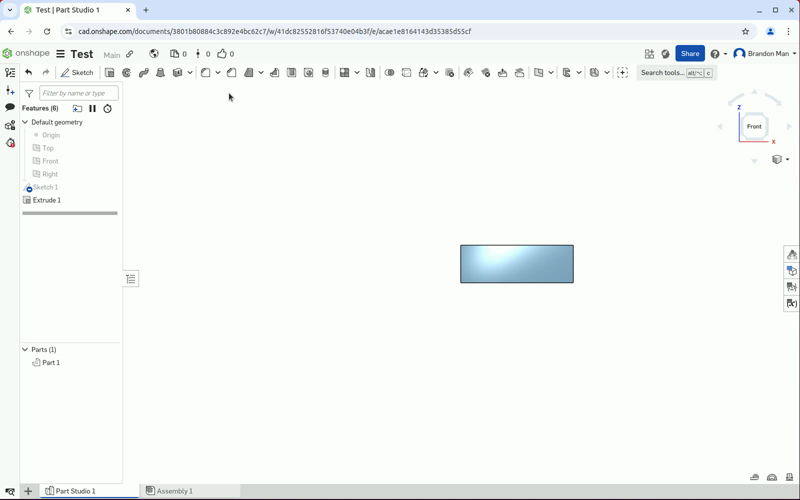
mouse_move(541, 75)
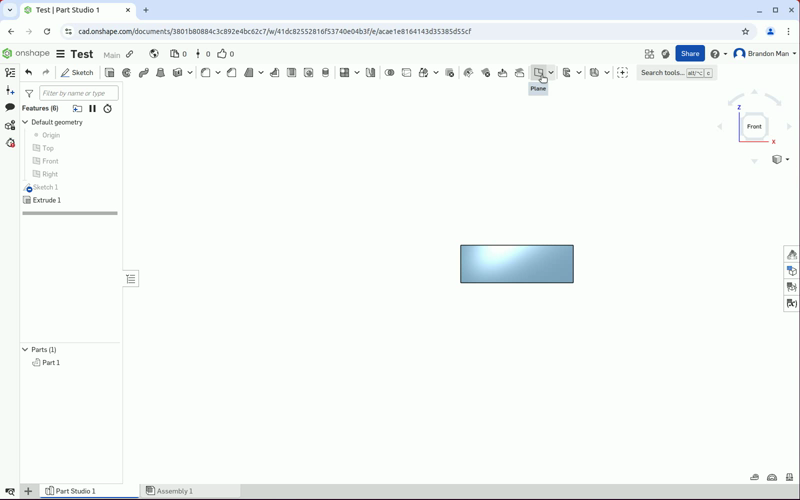
click(541, 75)
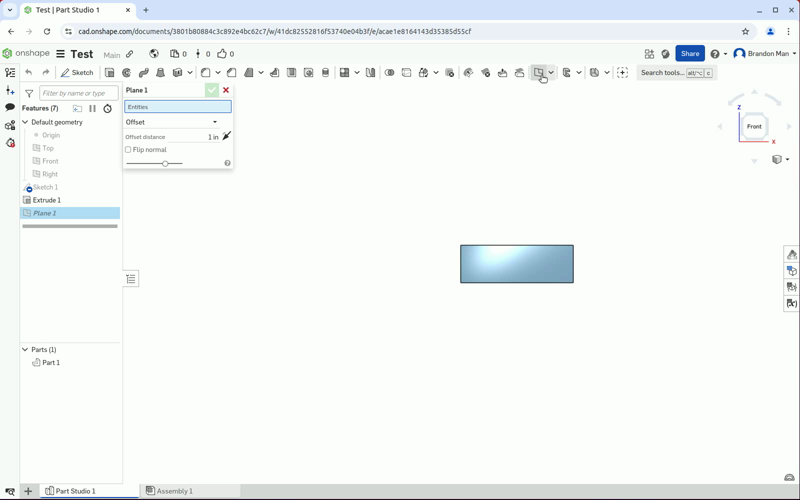
mouse_move(73, 163)
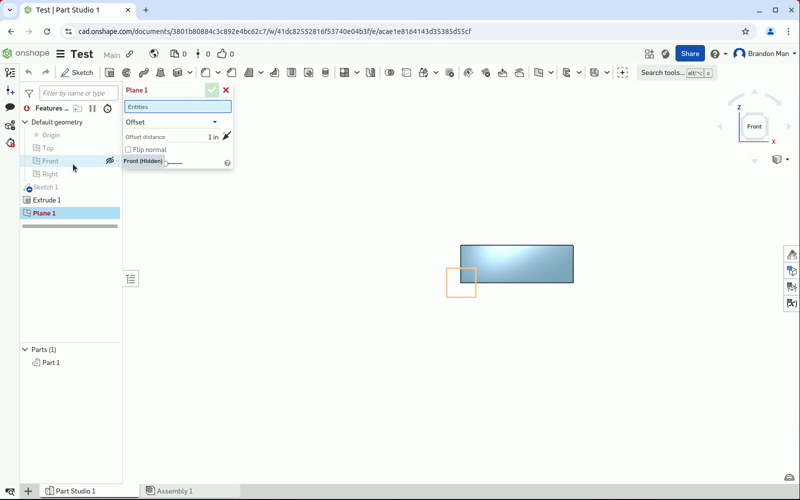
click(73, 163)
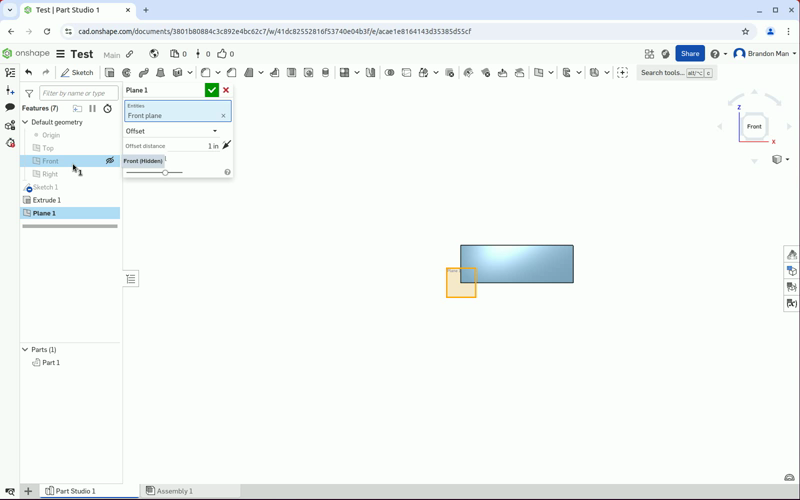
key(tab, 2)
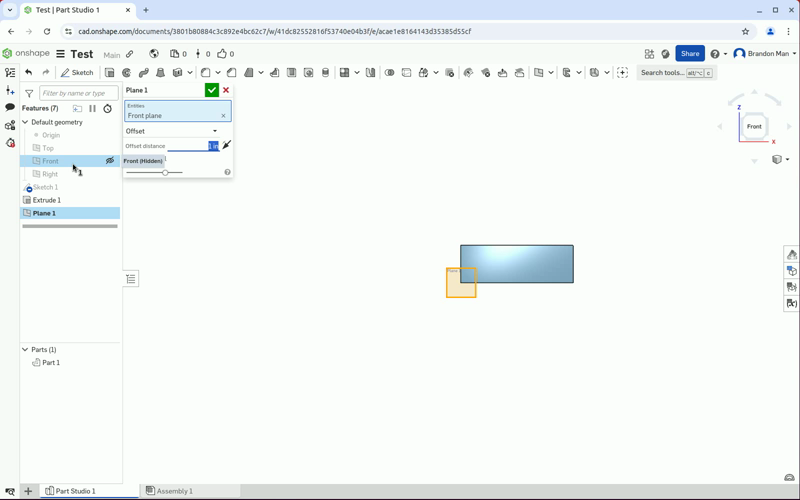
text(11.554)
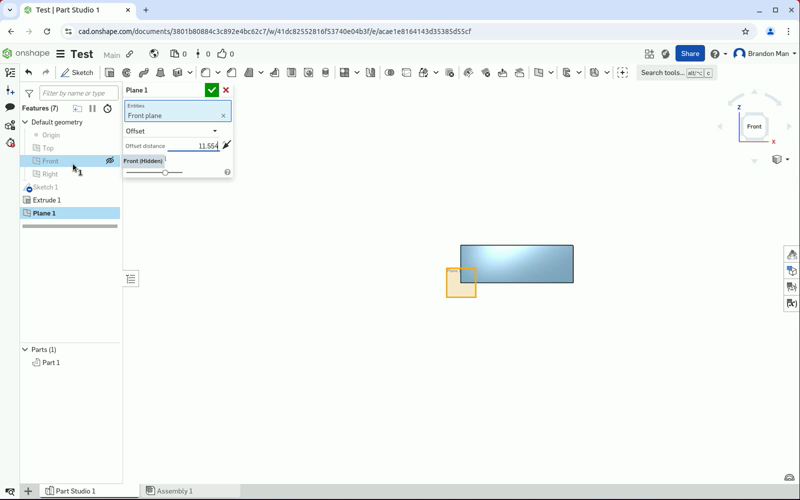
key(enter, 2)
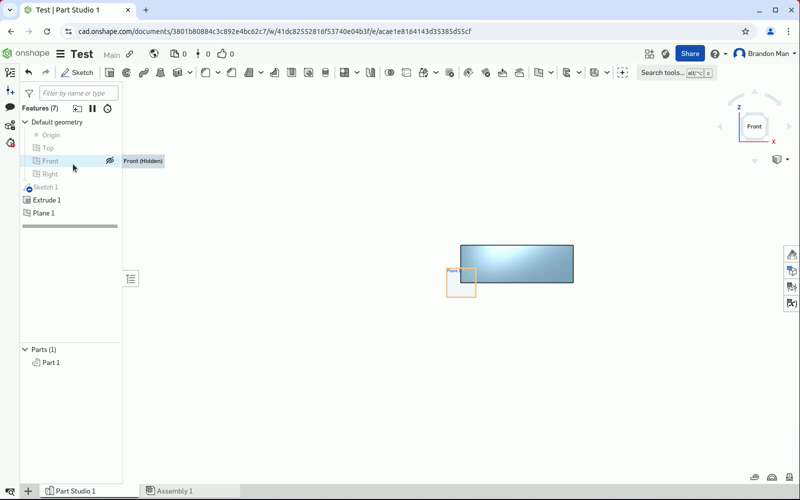
key(shift+s)
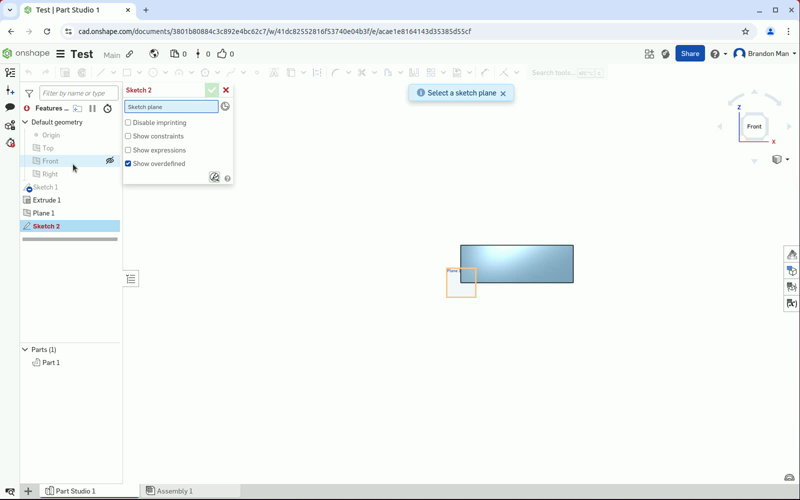
mouse_move(73, 215)
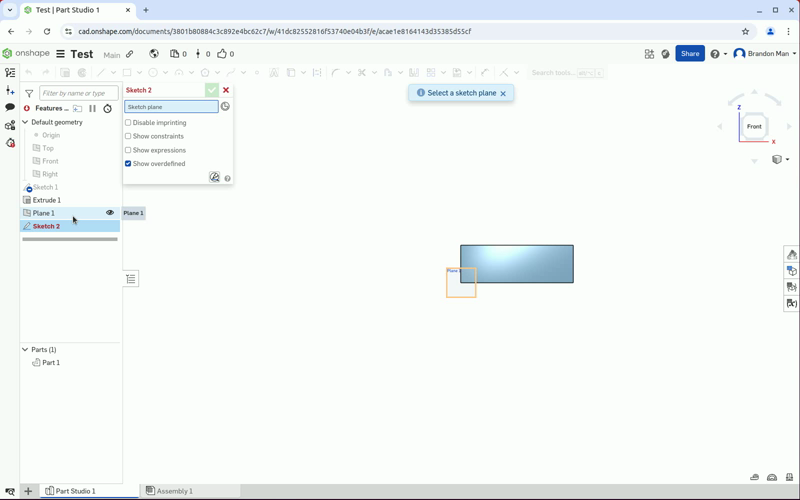
click(73, 215)
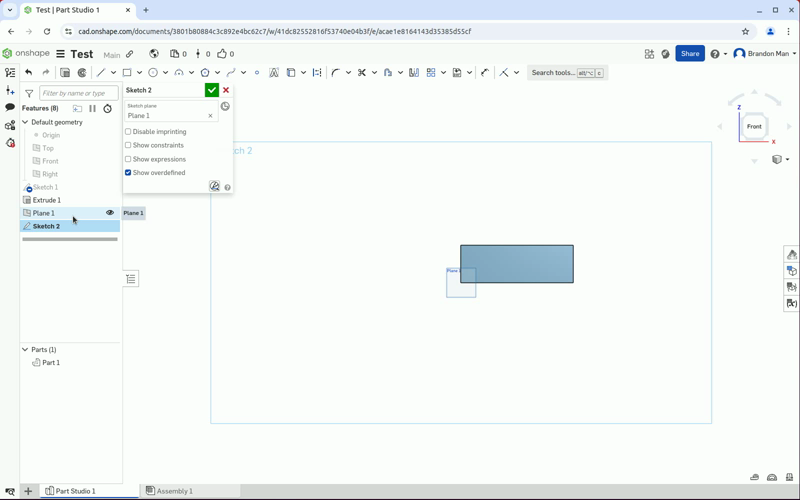
mouse_move(73, 352)
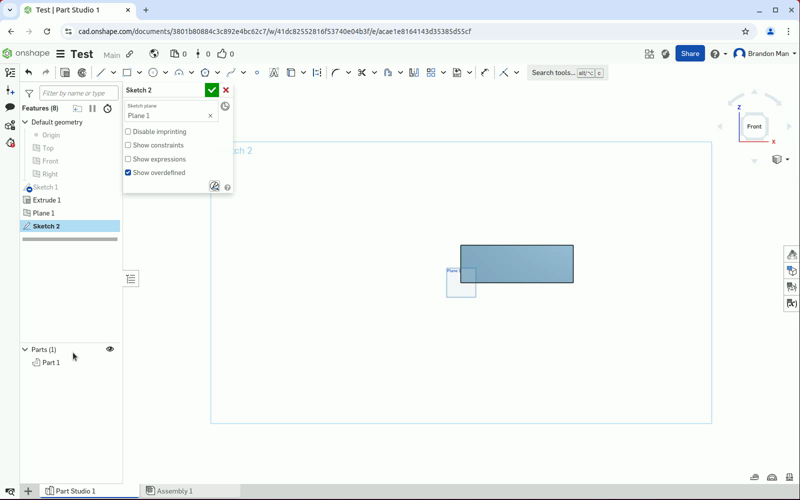
key(y)
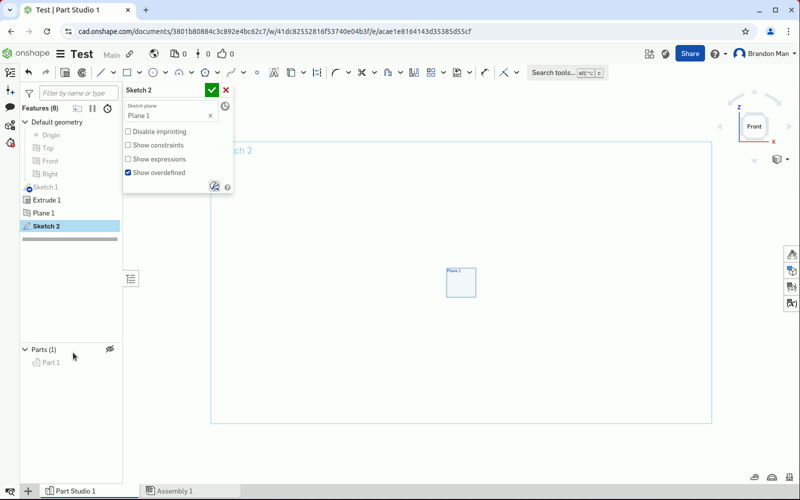
key(l)
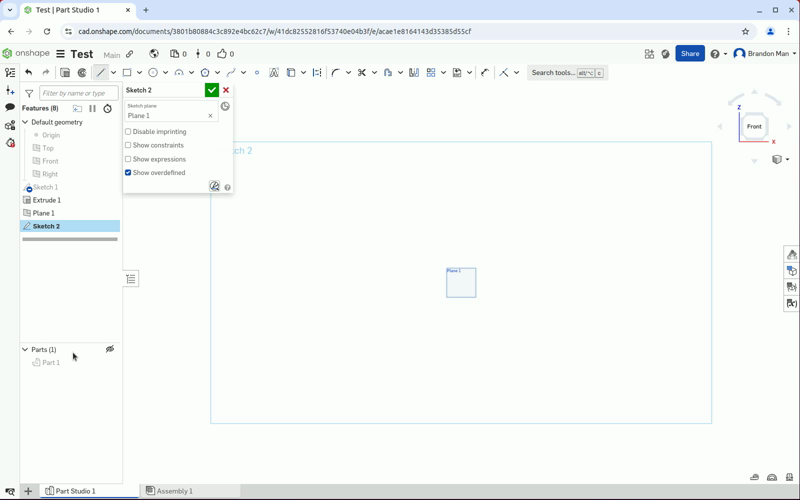
key_down(shift)
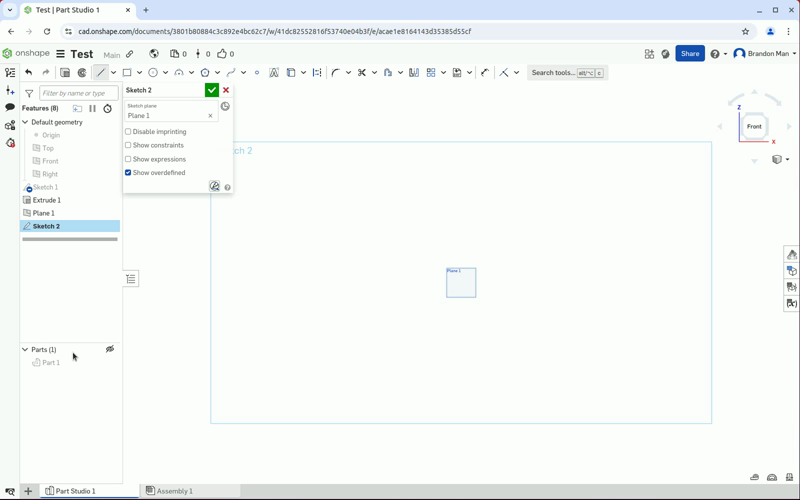
mouse_move(535, 264)
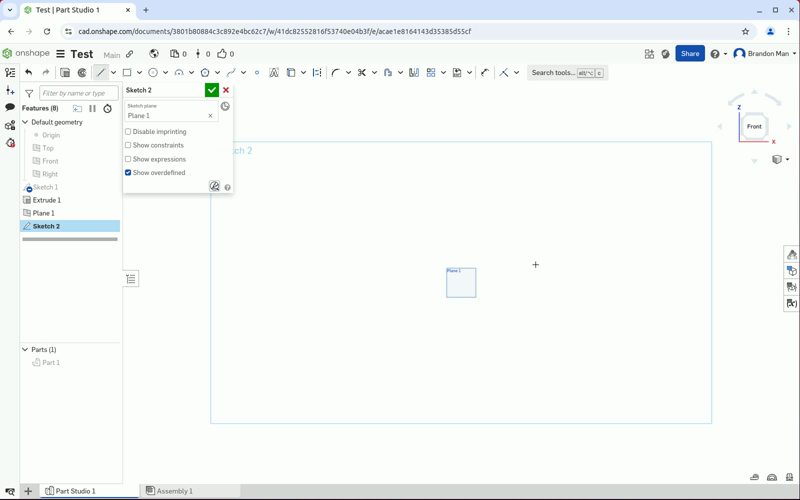
click(535, 264)
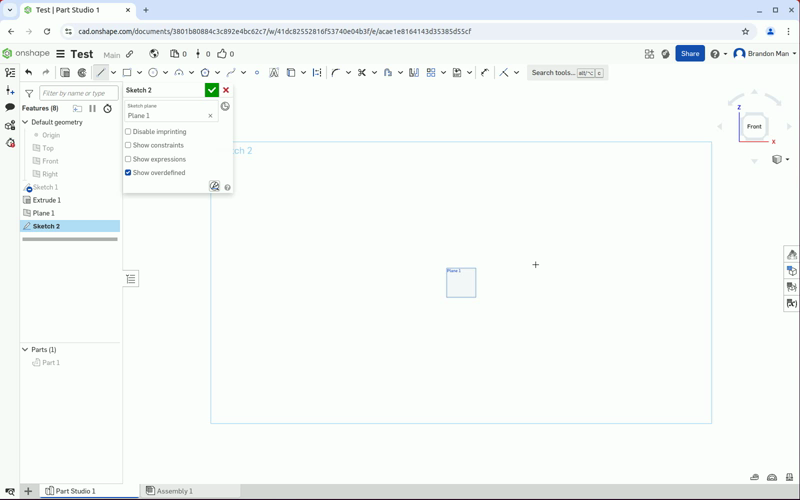
key_up(shift)
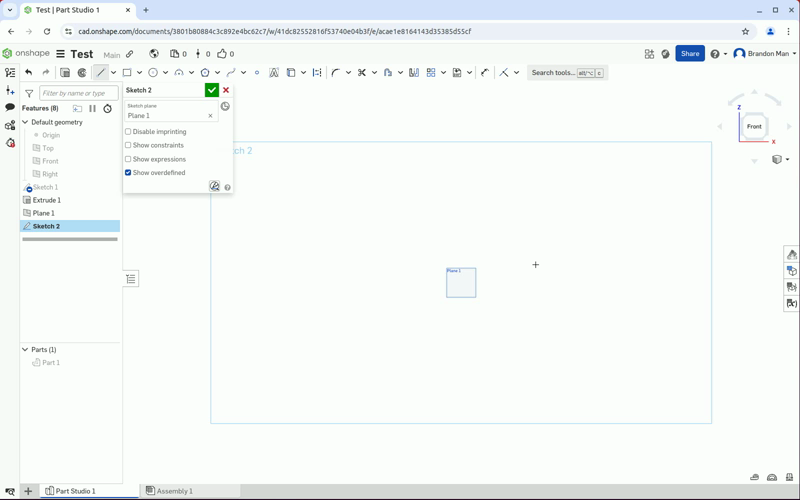
key_down(shift)
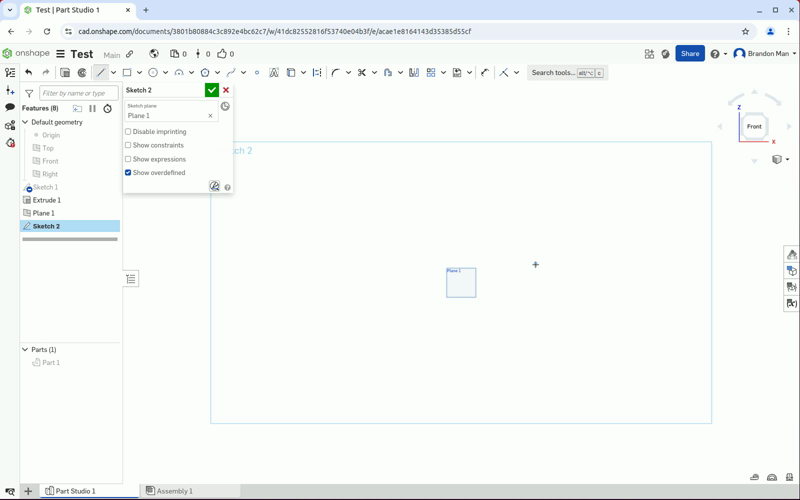
mouse_move(565, 264)
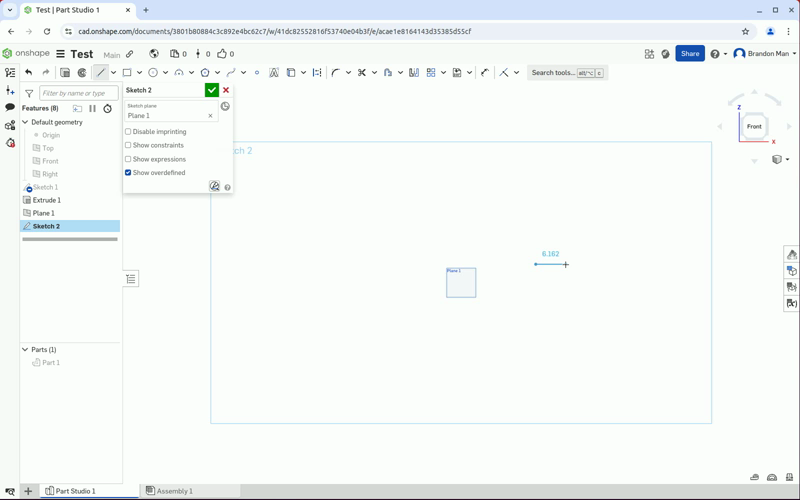
mouse_move(574, 264)
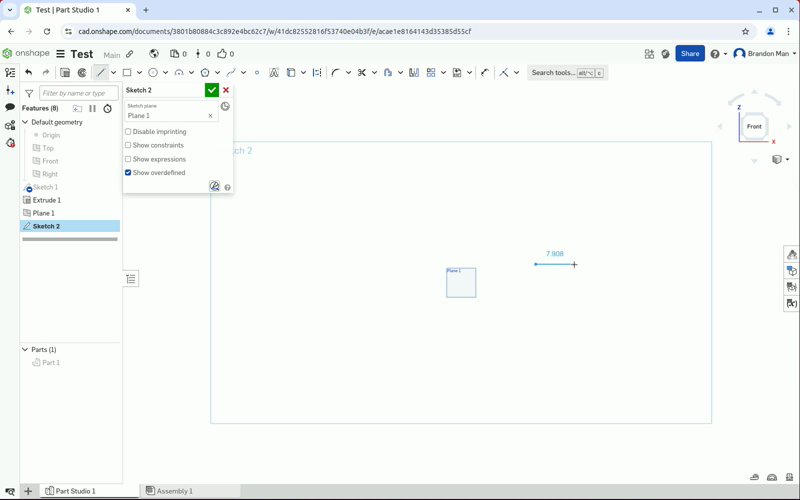
click(574, 264)
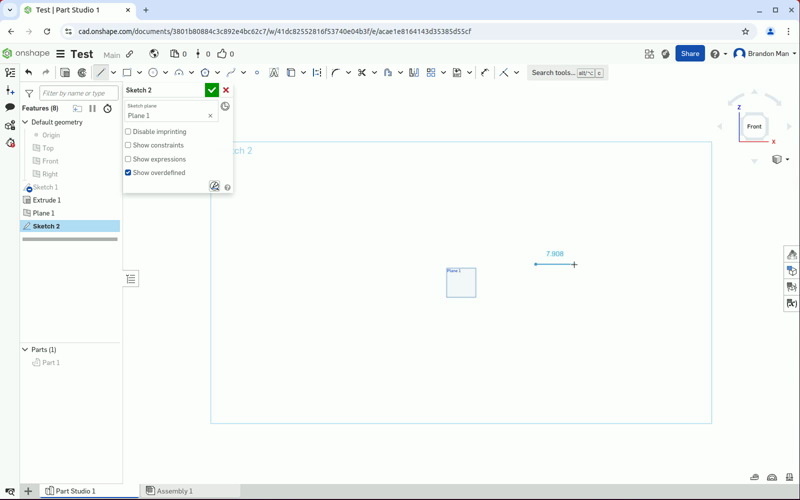
key_up(shift)
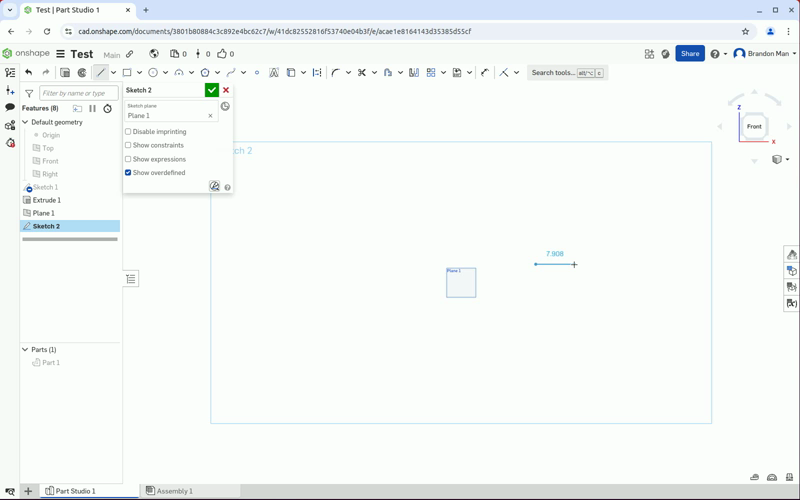
key_down(shift)
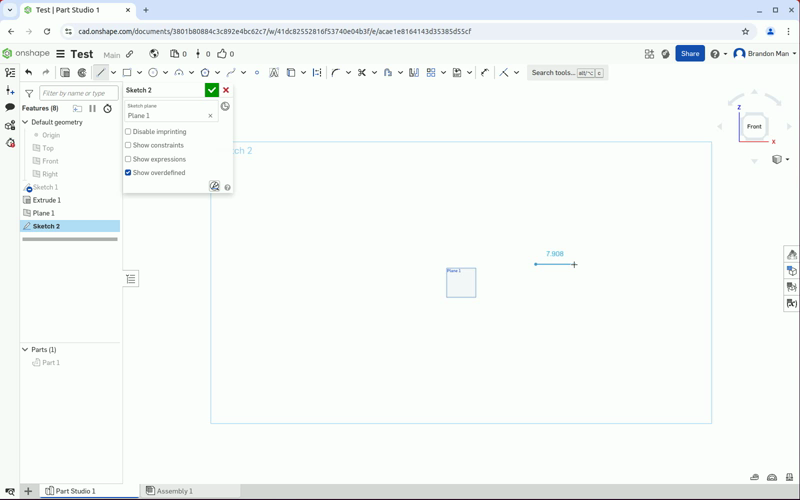
mouse_move(589, 264)
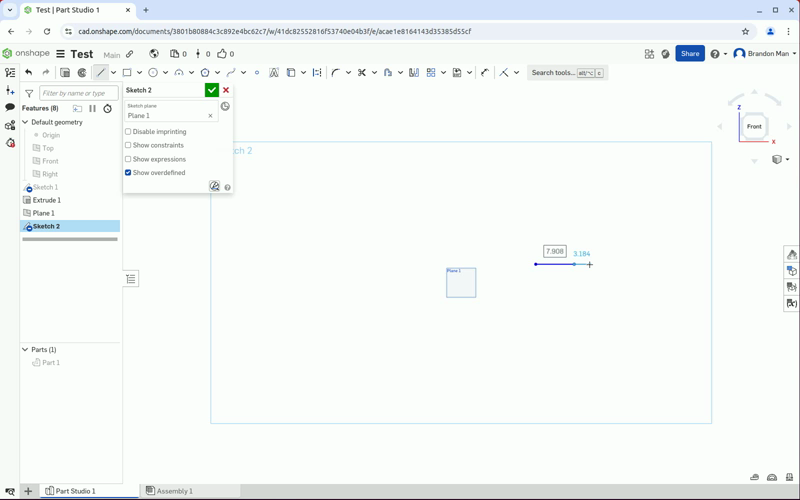
mouse_move(574, 244)
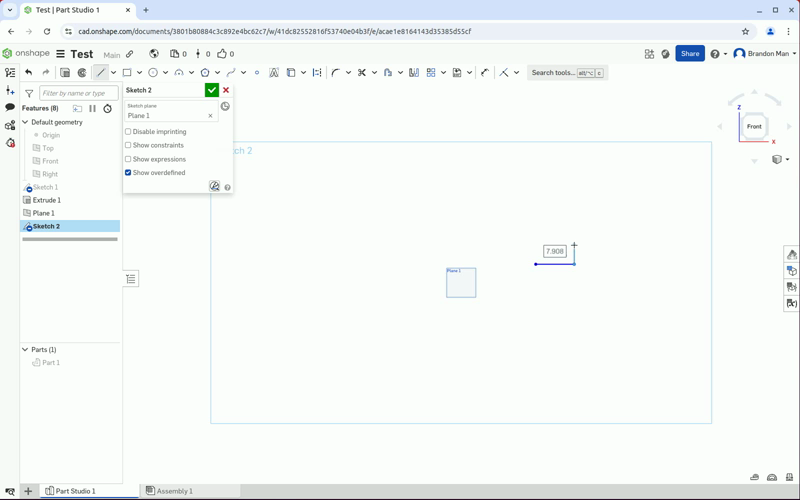
click(574, 244)
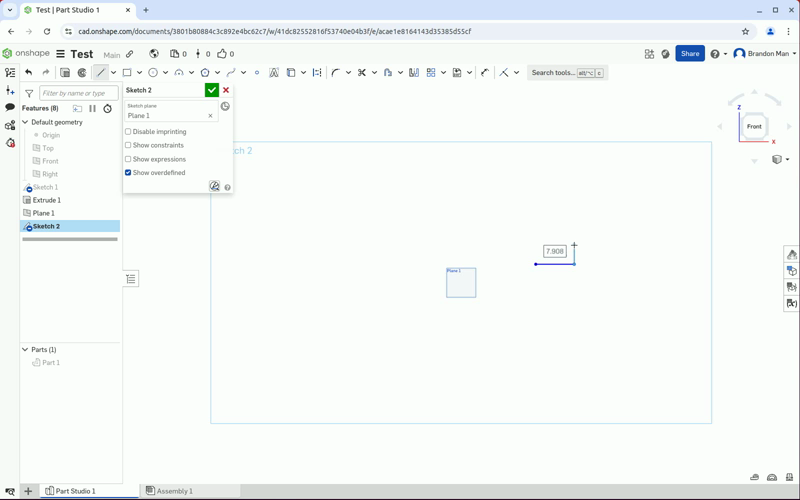
key_up(shift)
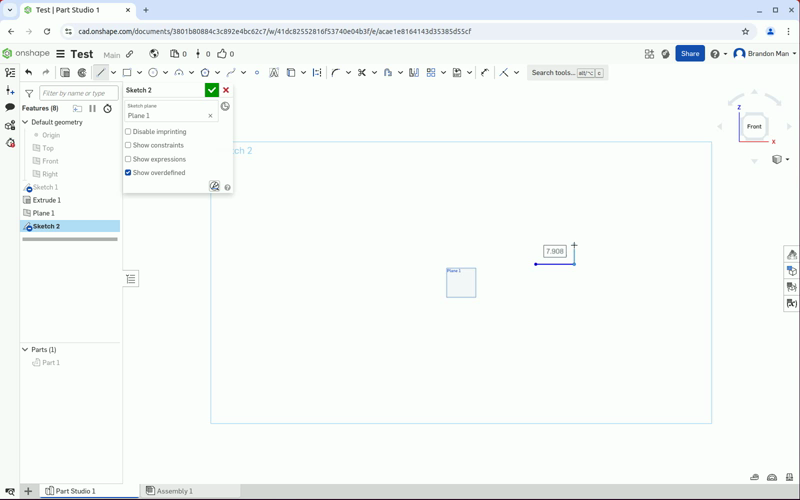
key_down(shift)
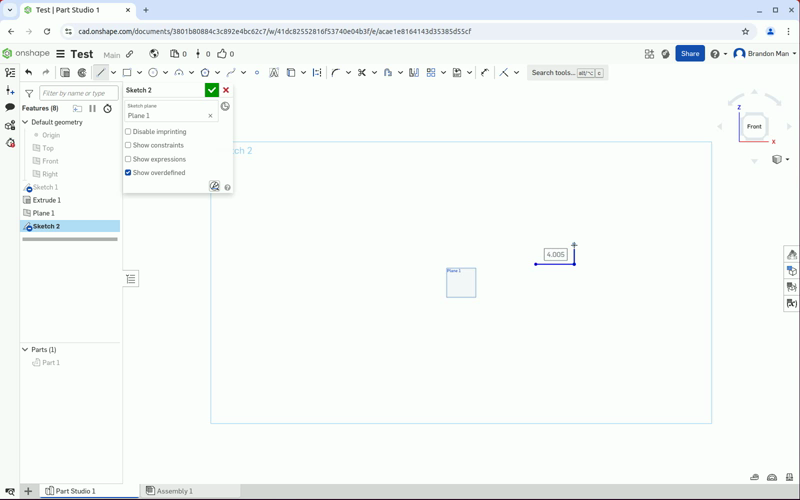
mouse_move(589, 244)
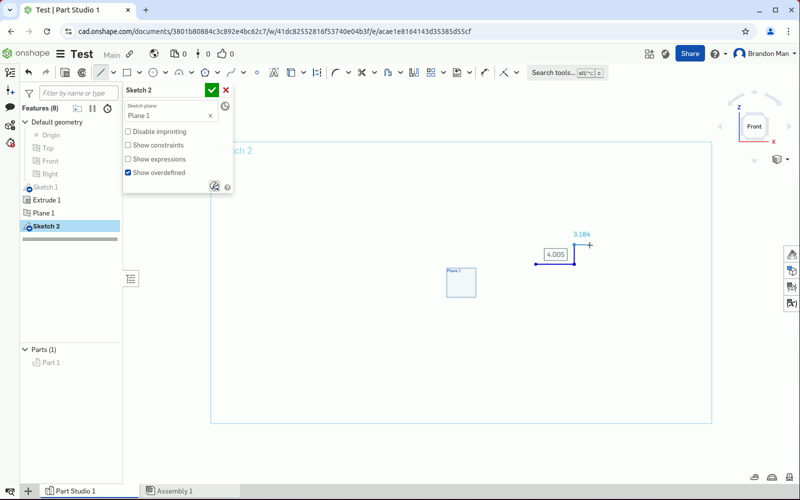
mouse_move(535, 244)
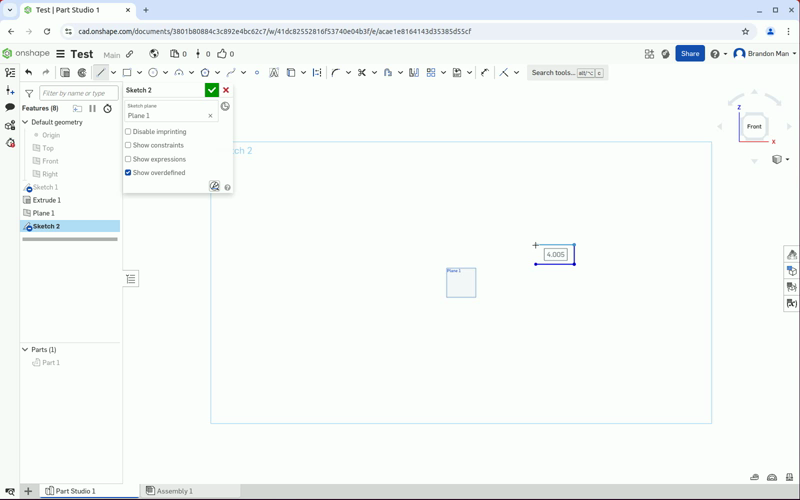
click(535, 244)
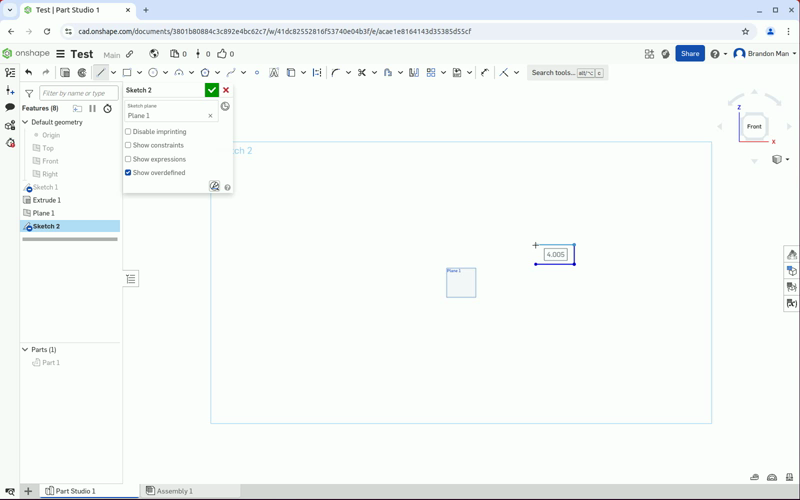
key_up(shift)
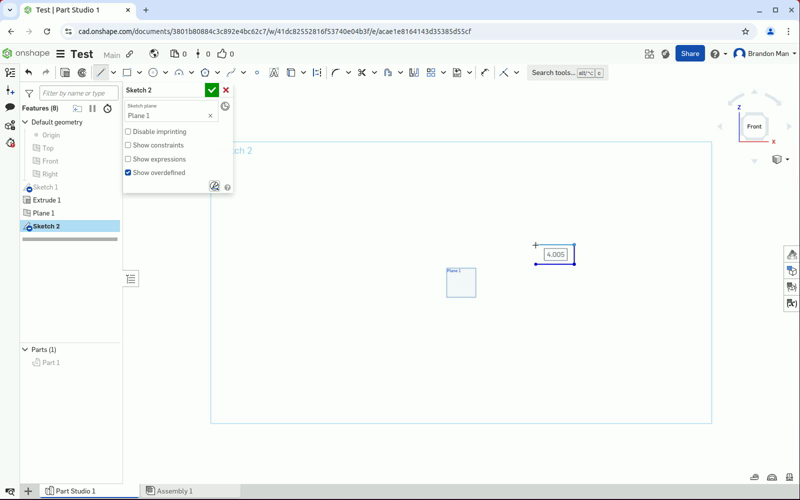
mouse_move(565, 244)
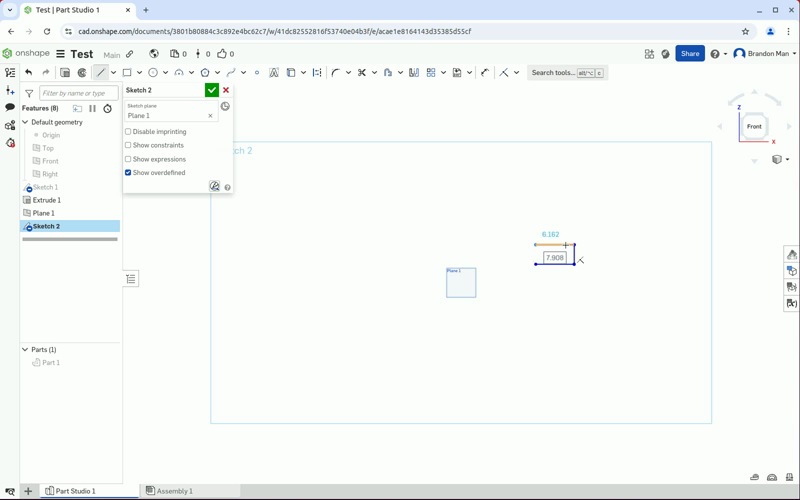
key_down(shift)
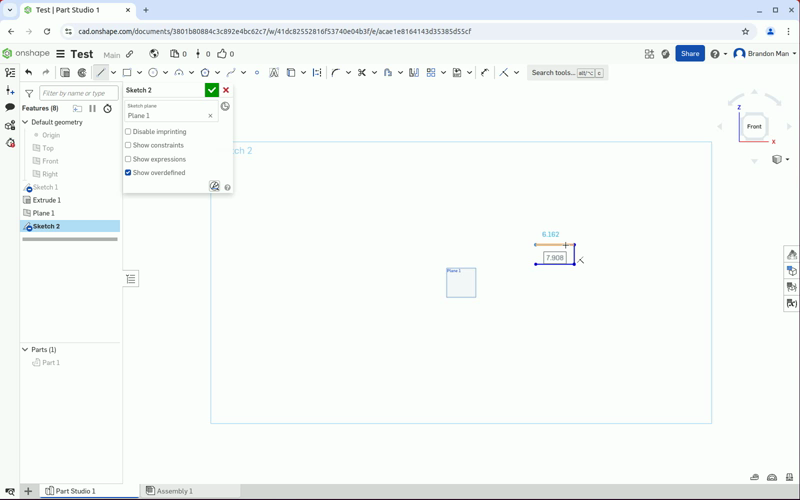
mouse_move(535, 264)
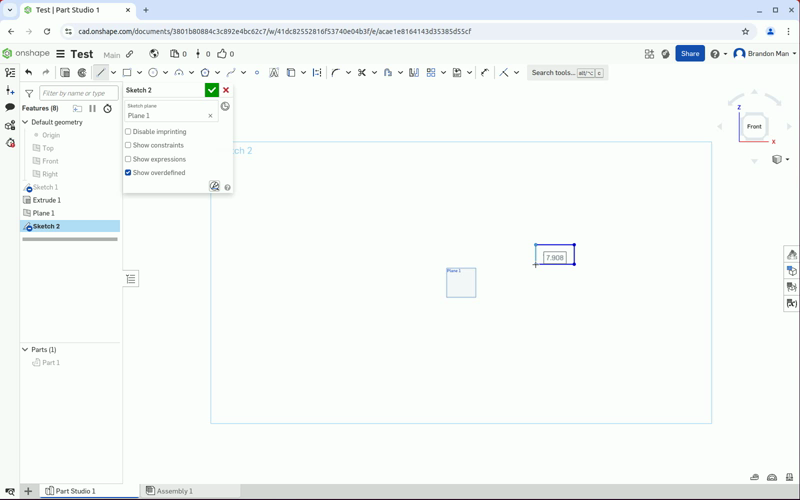
key_up(shift)
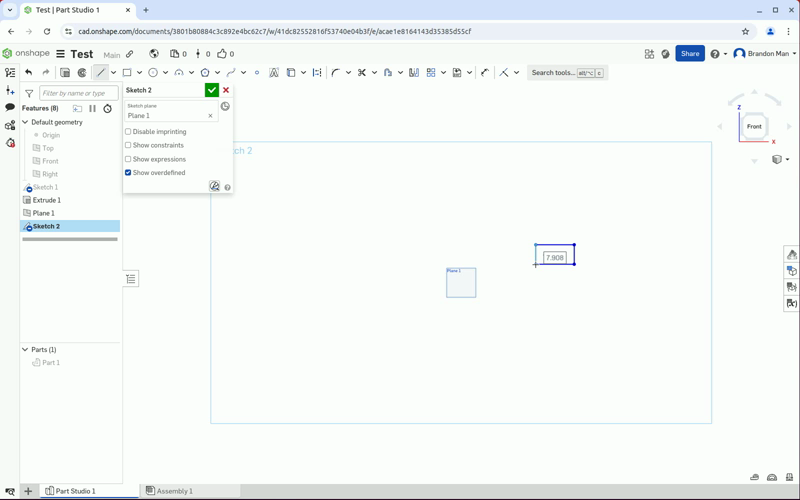
click(535, 264)
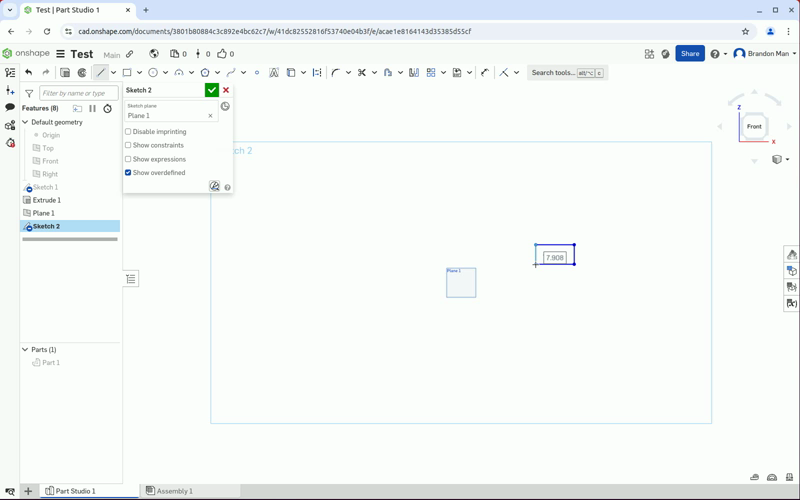
key(esc)
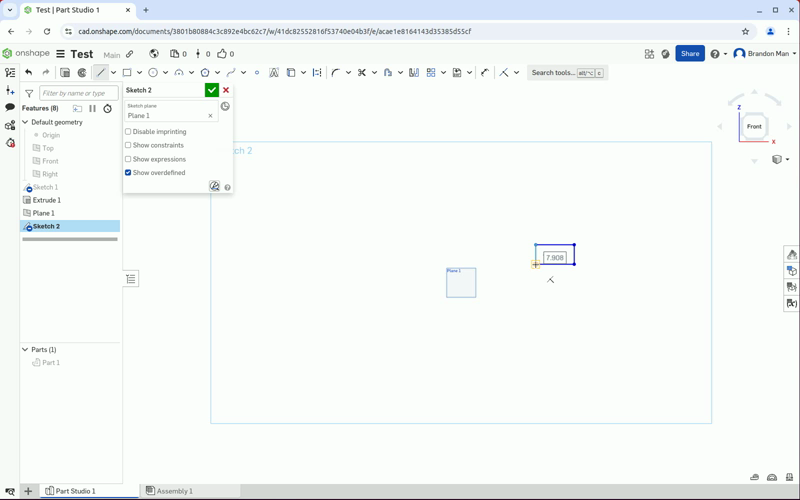
mouse_move(570, 250)
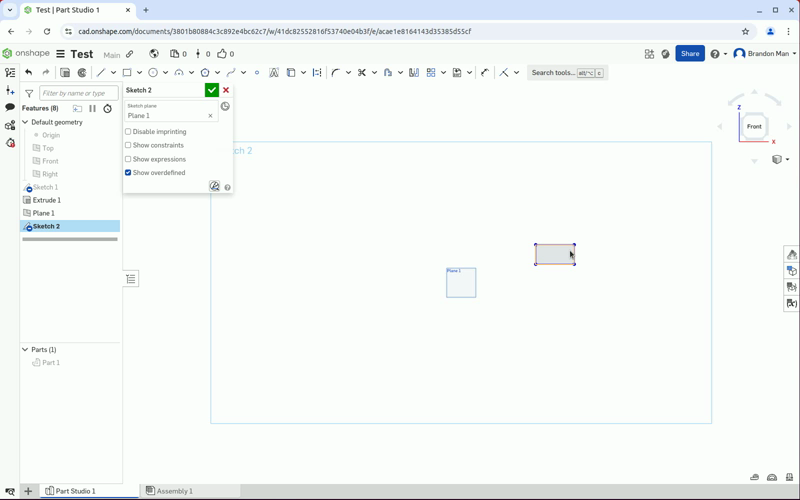
scroll(6)
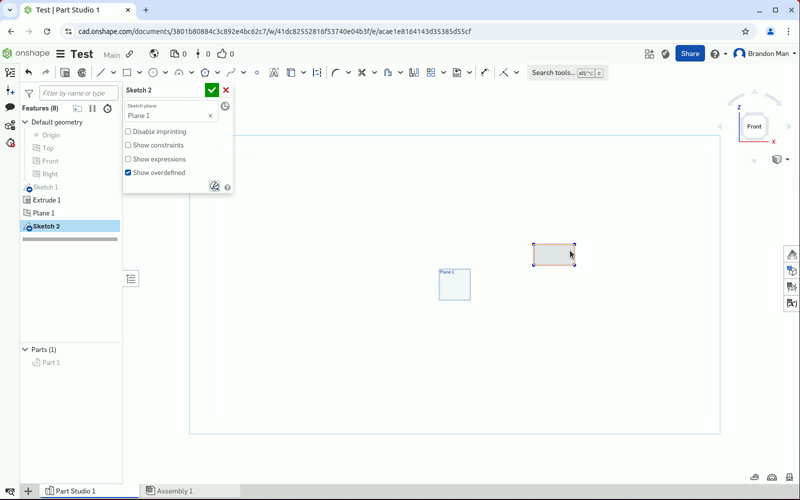
scroll(6)
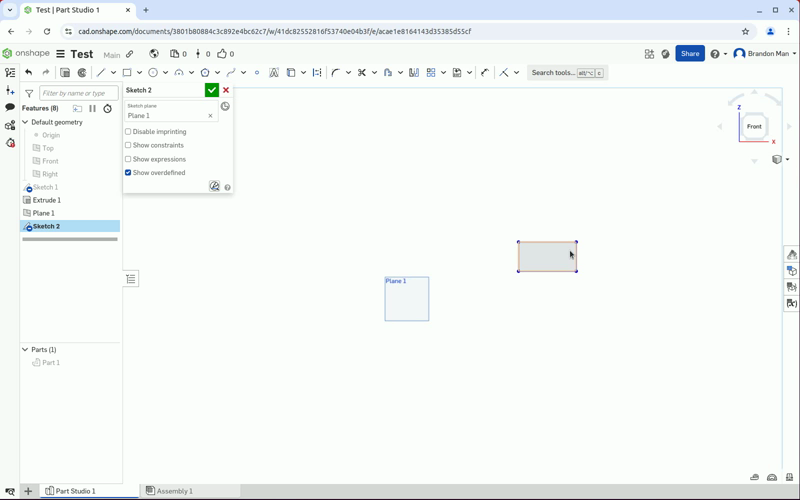
scroll(6)
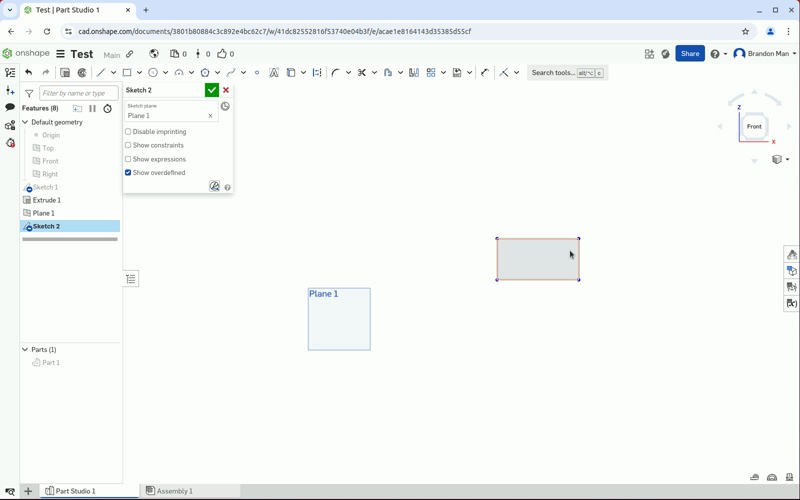
scroll(6)
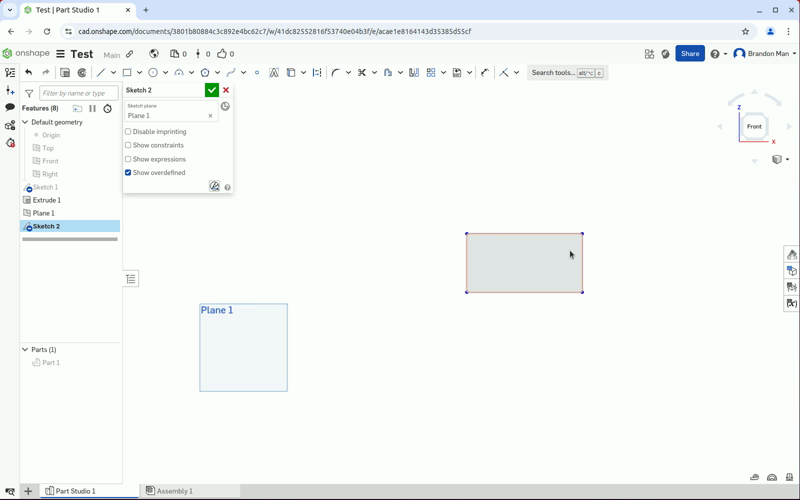
scroll(6)
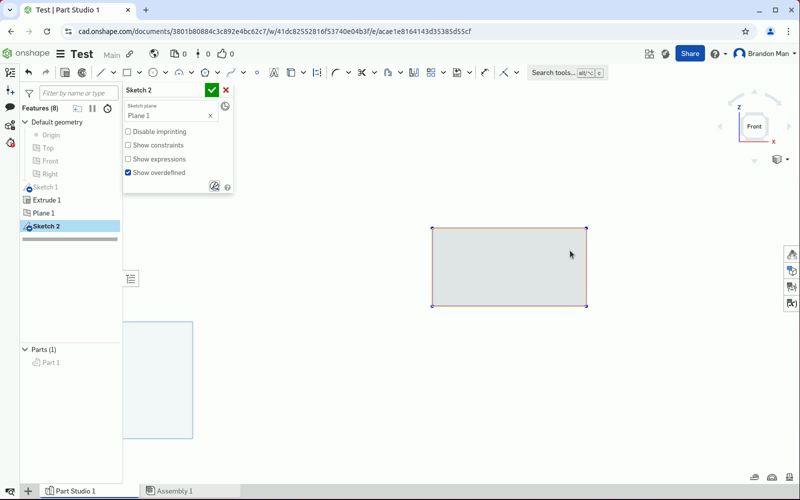
scroll(6)
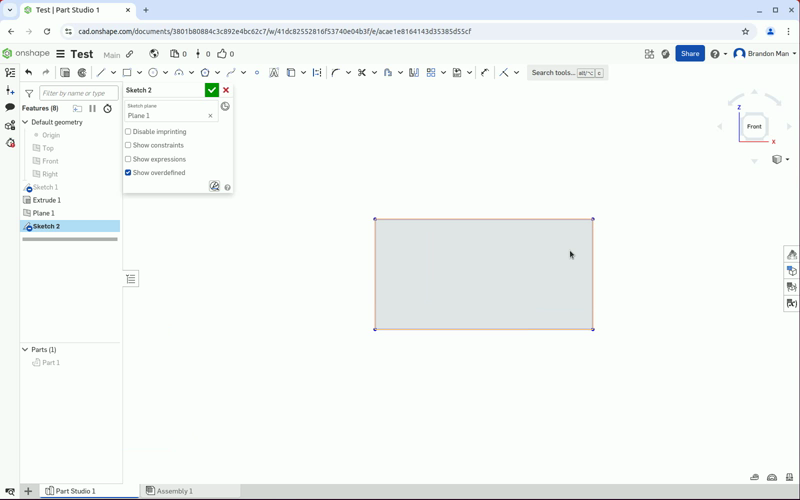
scroll(6)
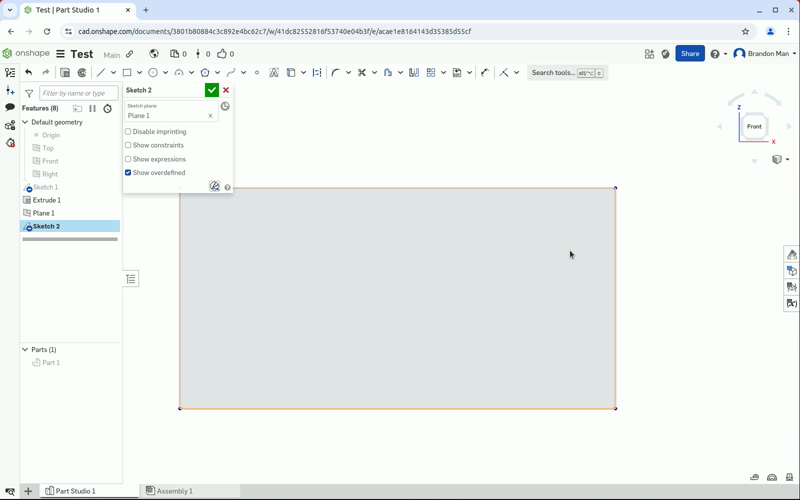
click(570, 250)
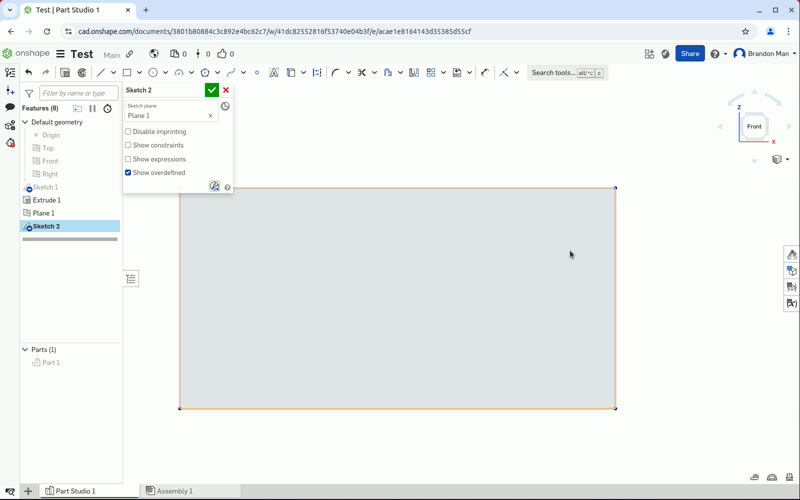
scroll(-6)
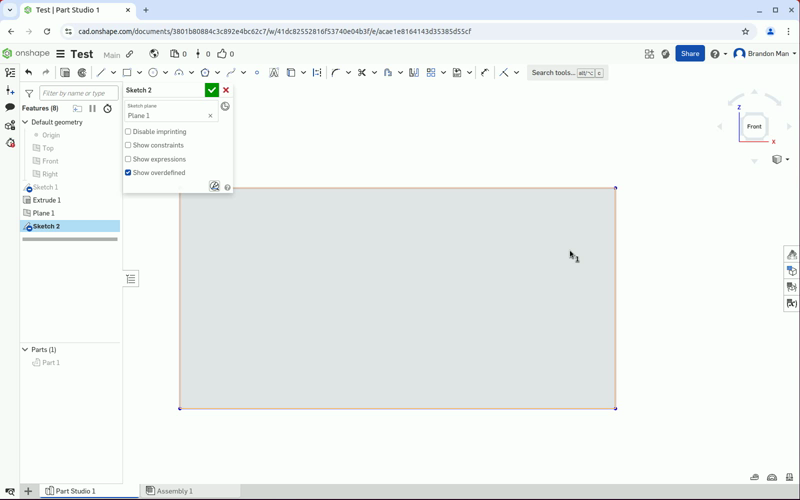
scroll(-6)
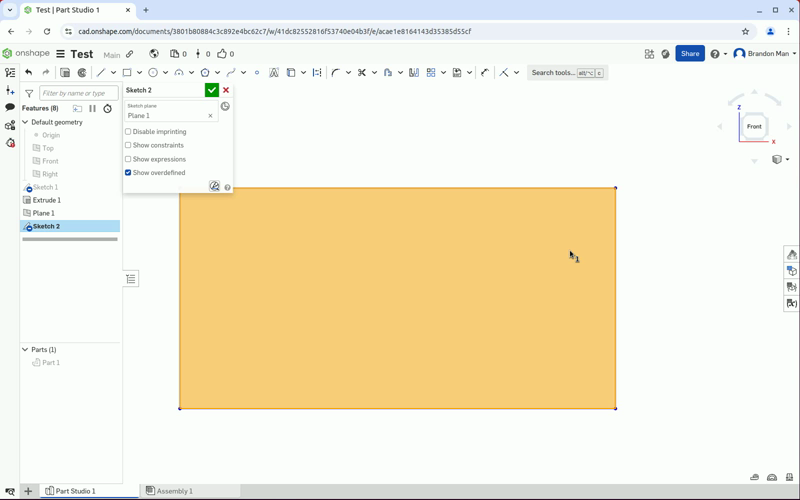
scroll(-6)
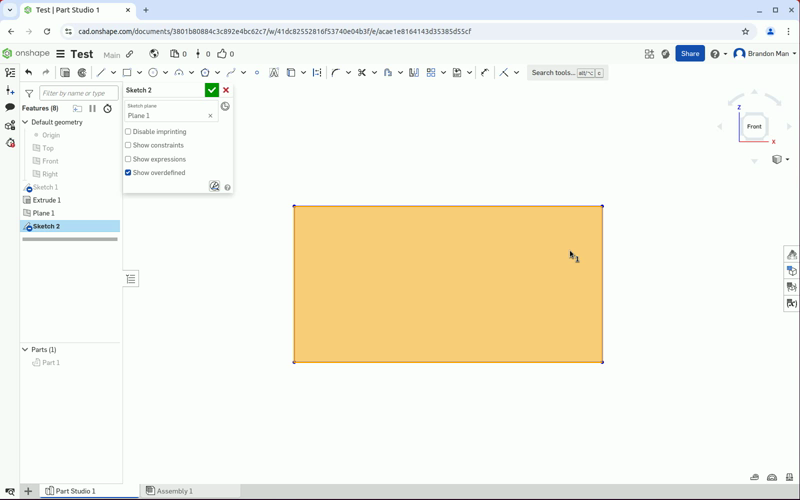
scroll(-6)
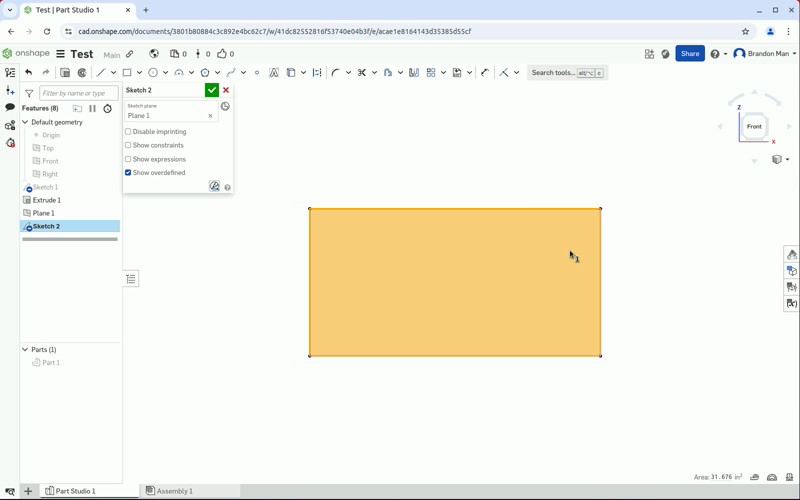
scroll(-6)
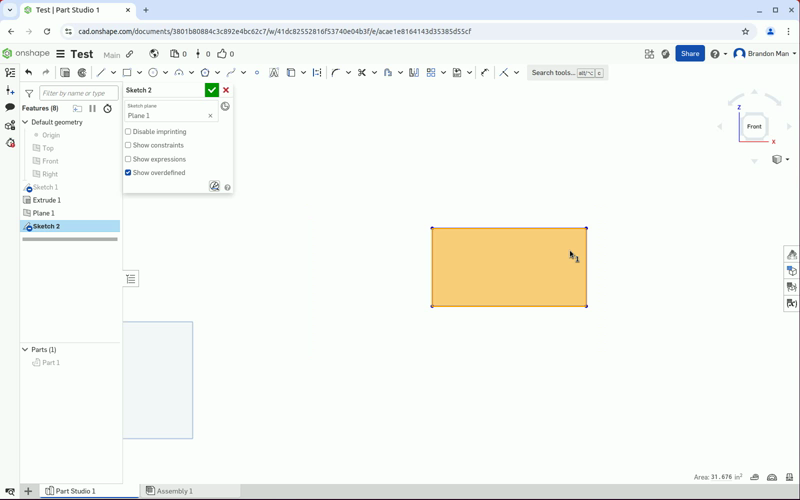
scroll(-6)
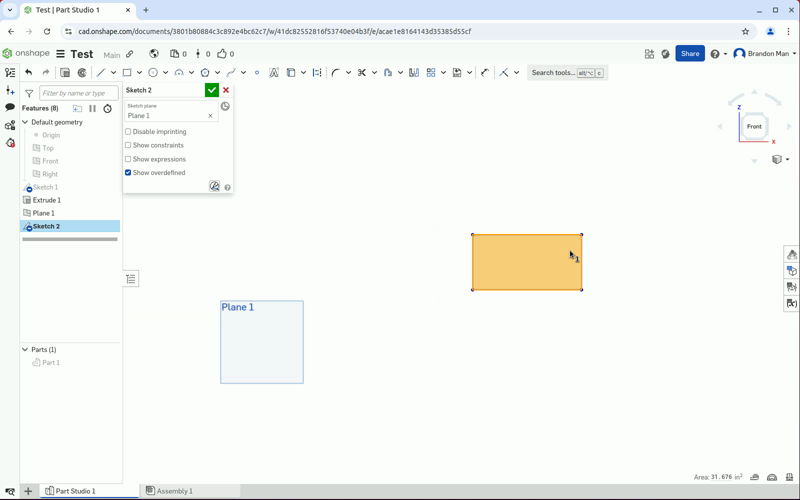
scroll(-6)
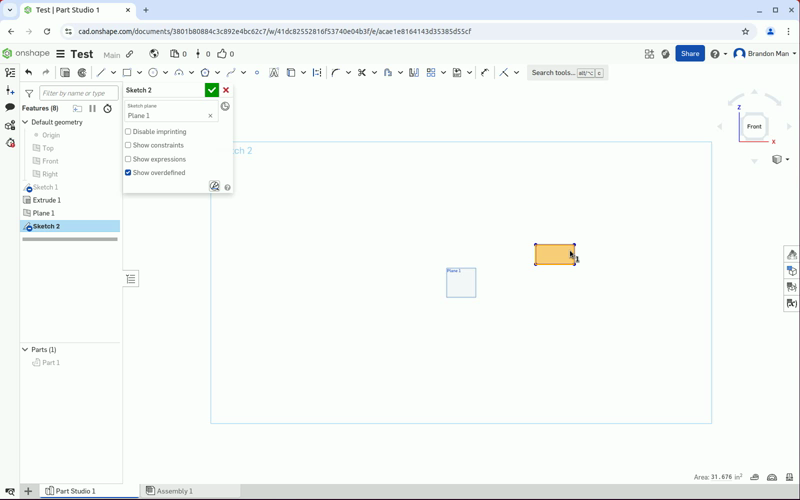
mouse_move(73, 352)
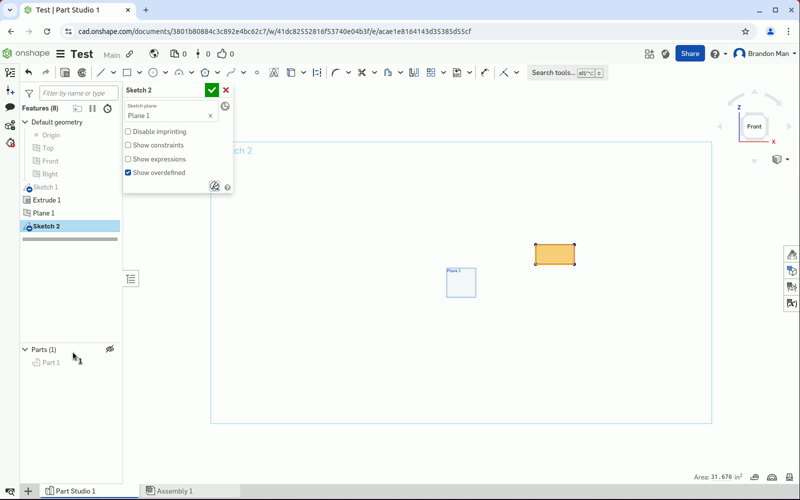
key(shift+y)
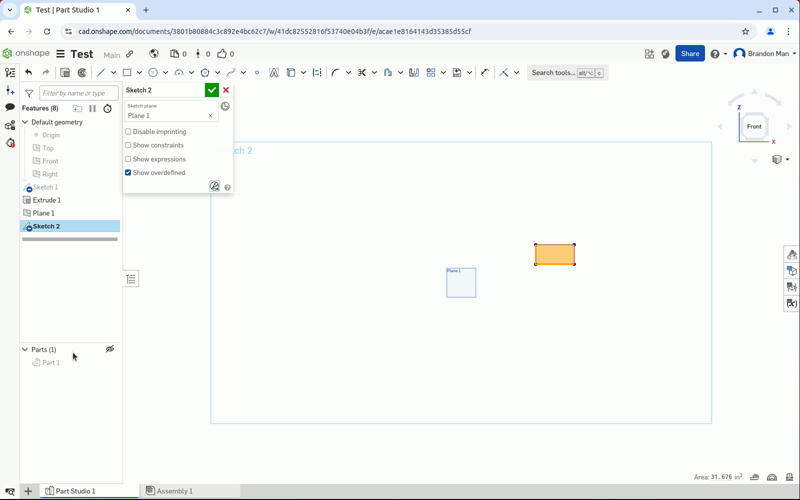
key(shift+e)
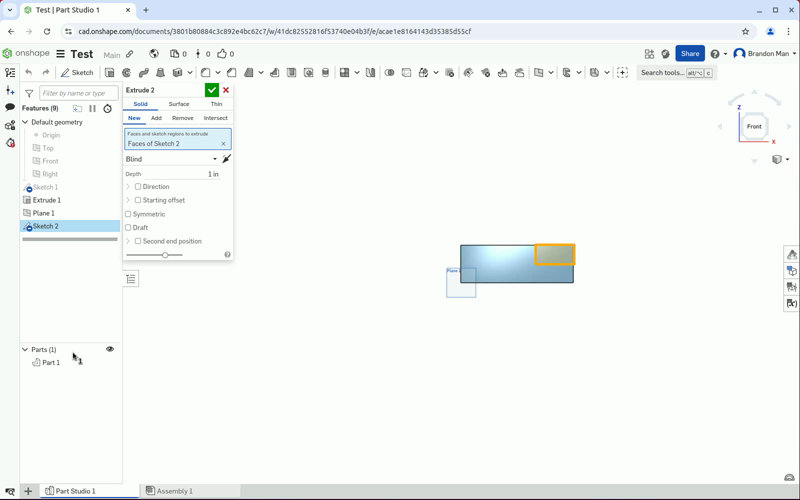
mouse_move(143, 106)
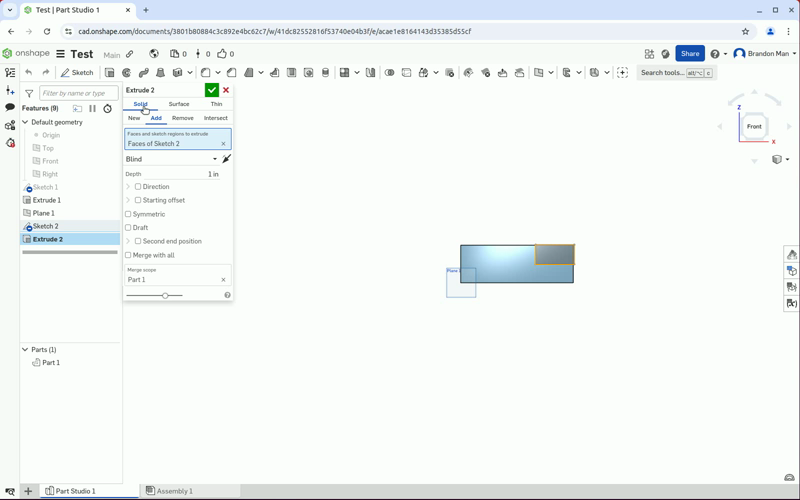
click(143, 106)
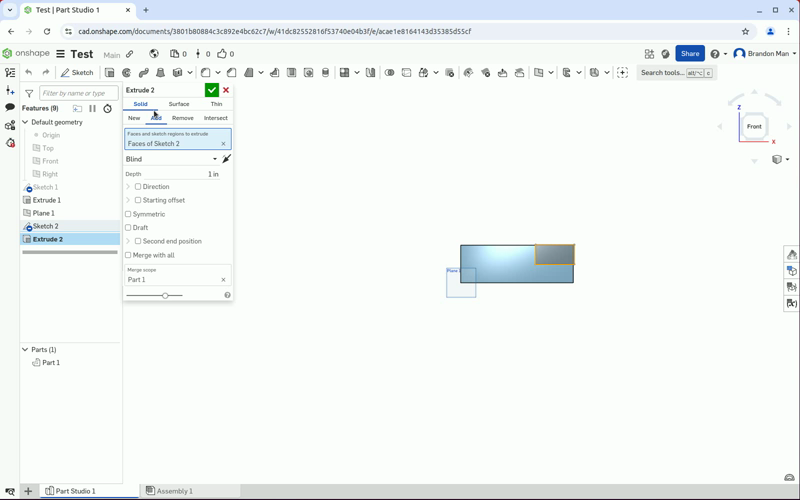
mouse_move(186, 120)
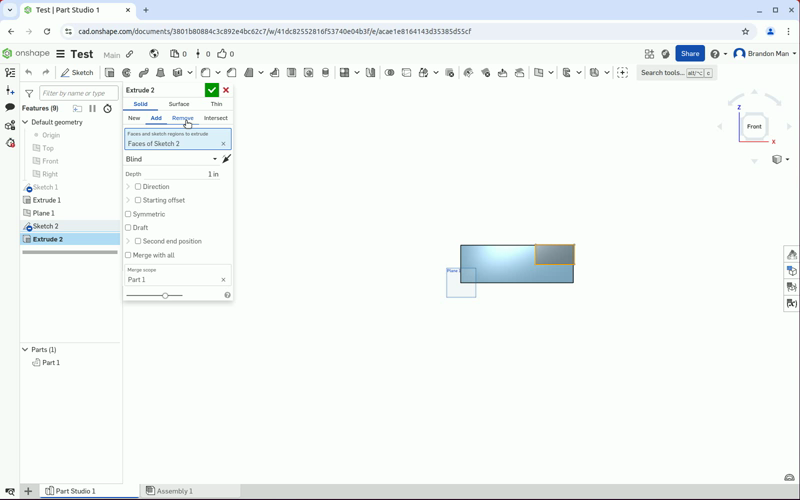
click(186, 120)
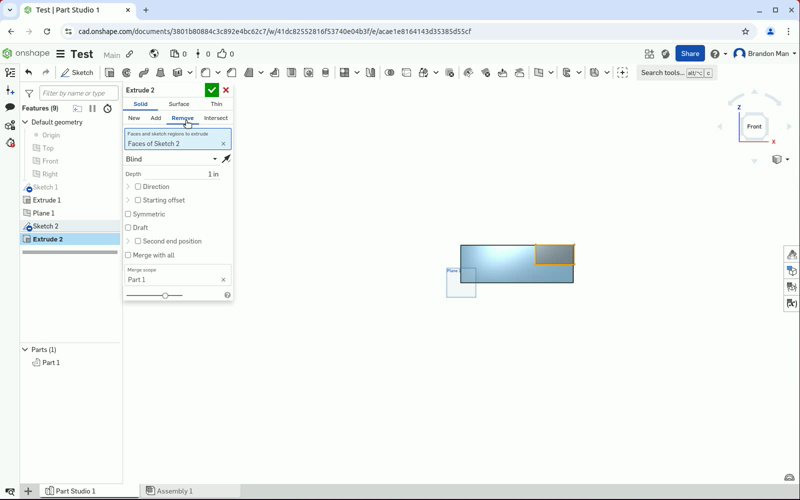
key(tab, 4)
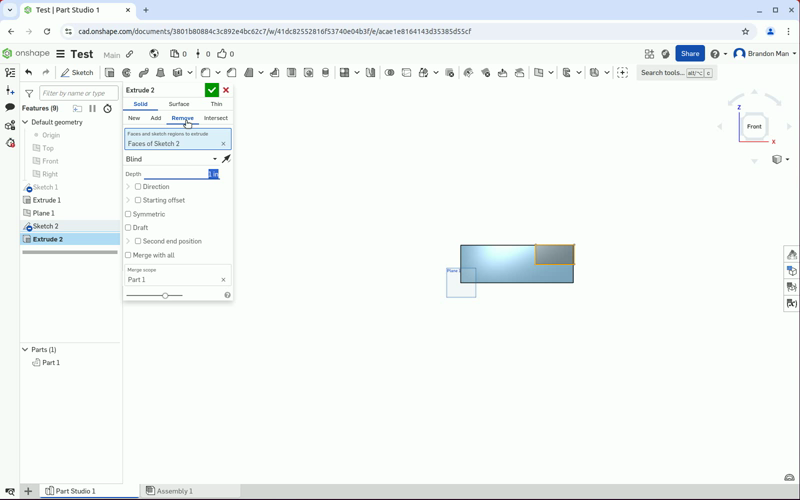
text(3.851)
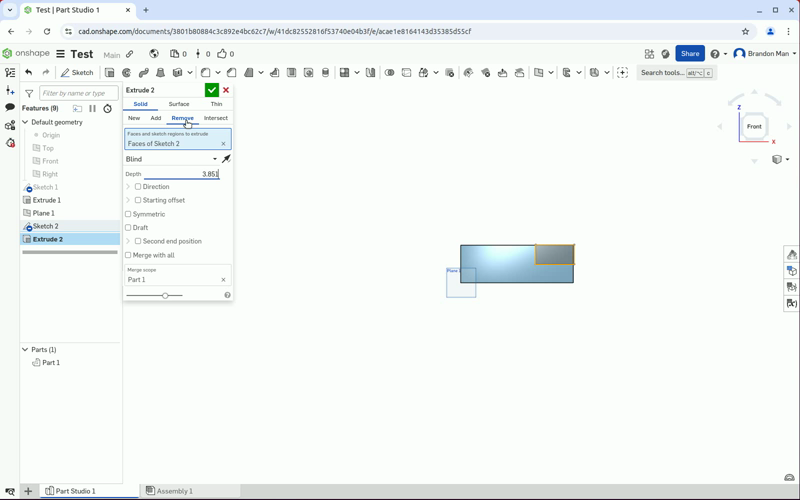
key(tab, 6)
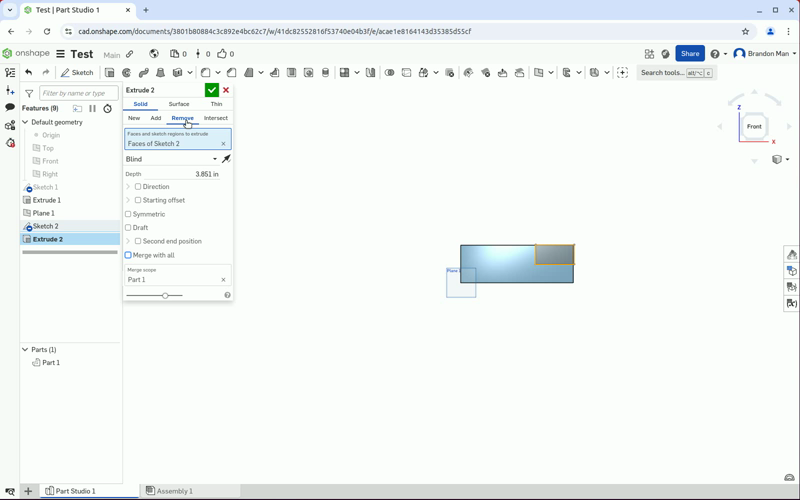
key(space)
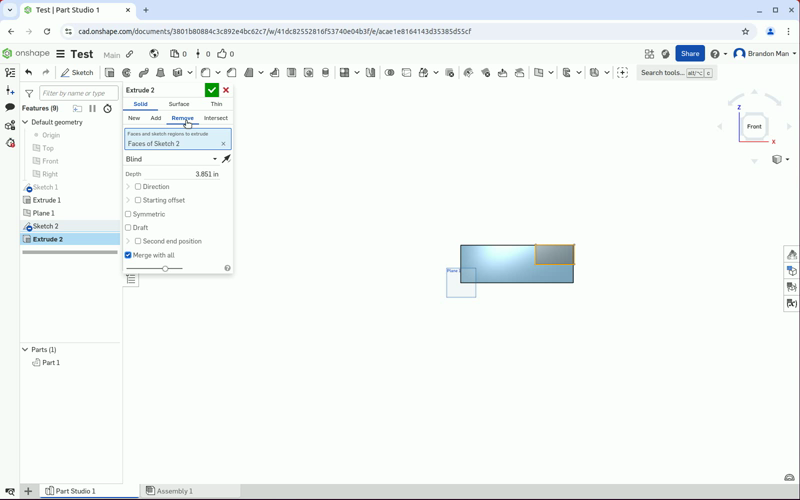
key(enter)
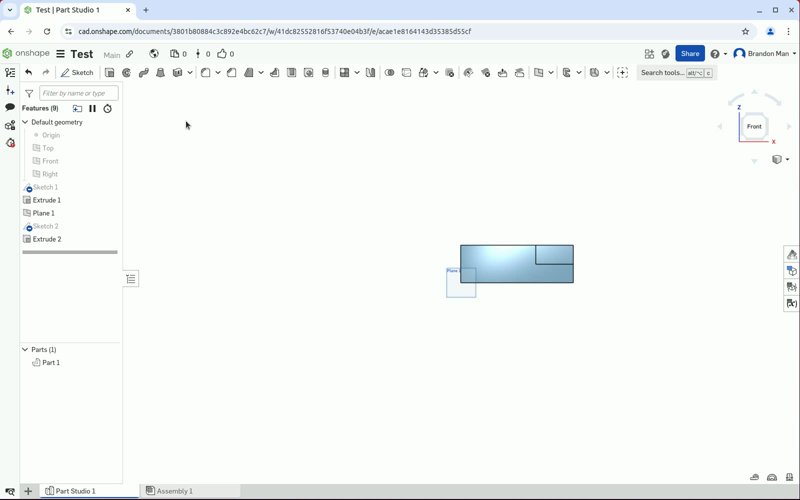
key(shift+h)
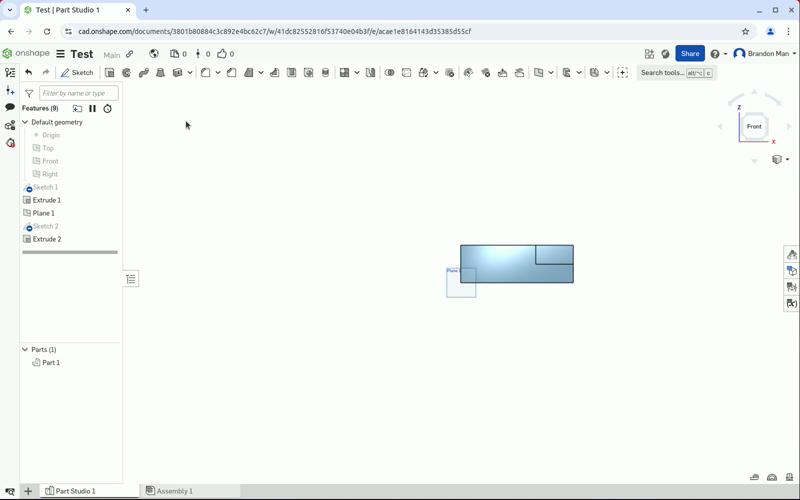
key(shift+h)
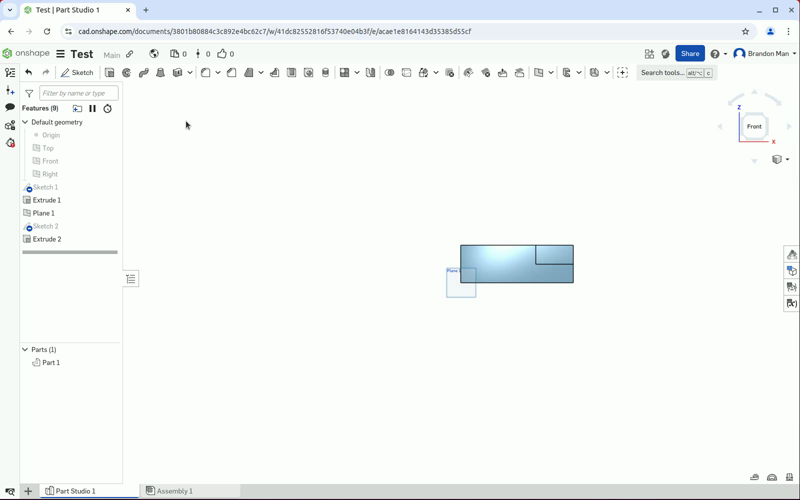
key(shift+7)
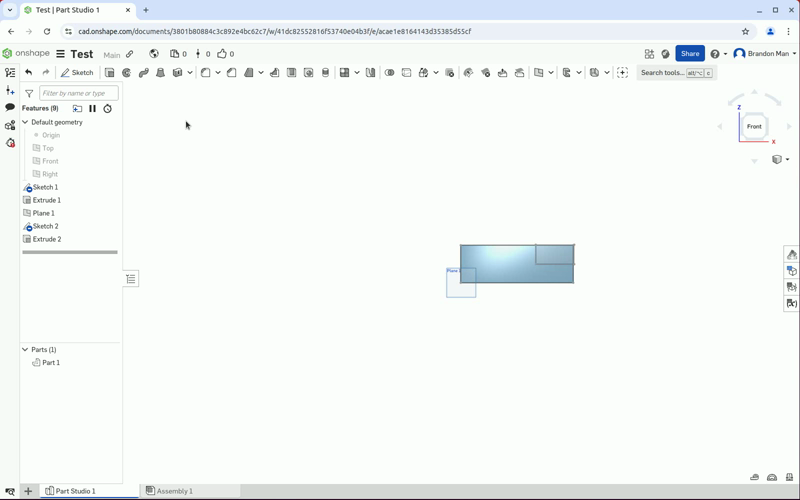
key(left, 2)
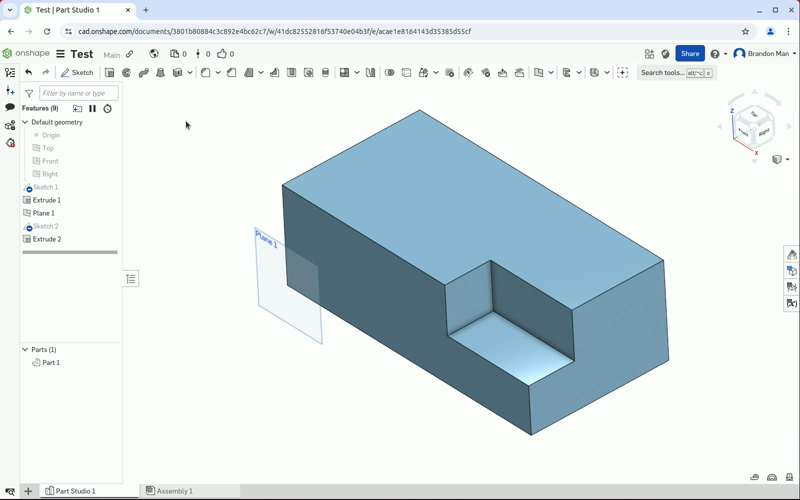
key(down, 2)
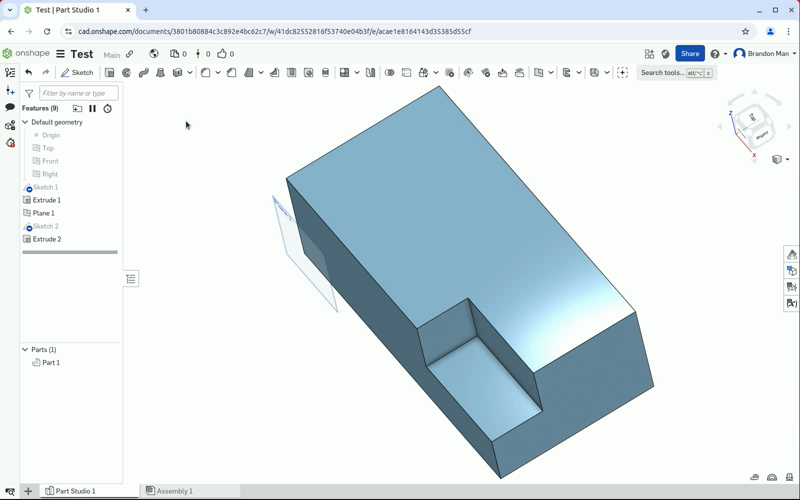
key(up, 2)
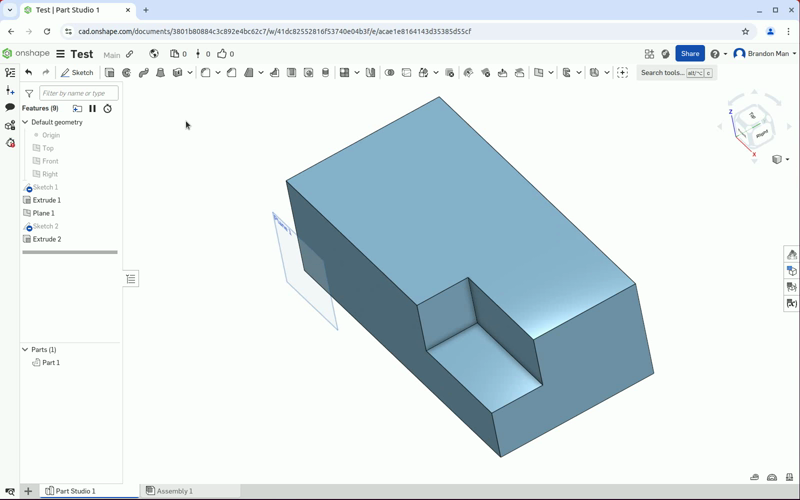
key(right, 2)
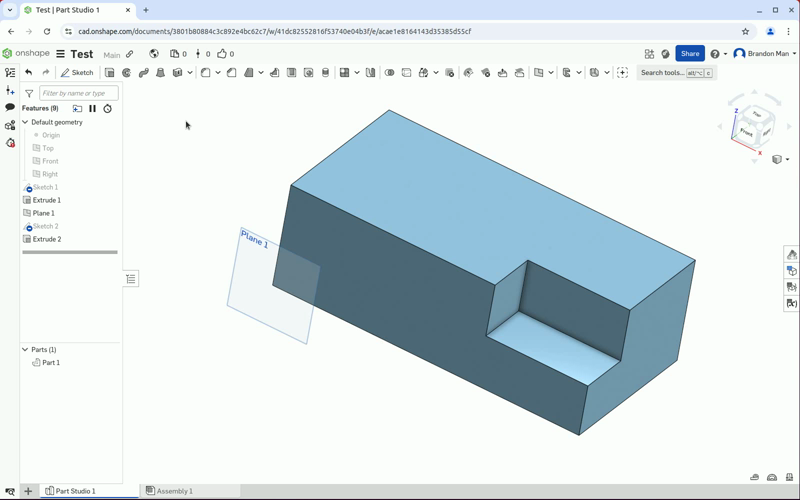
mouse_move(73, 189)
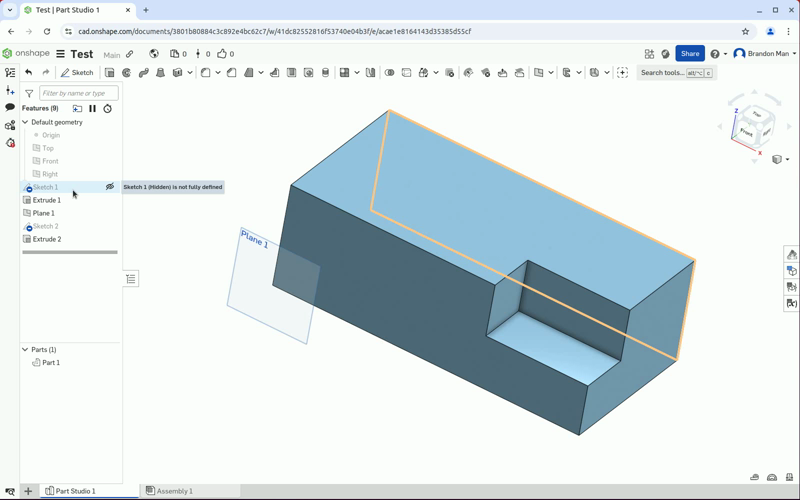
click(73, 189)